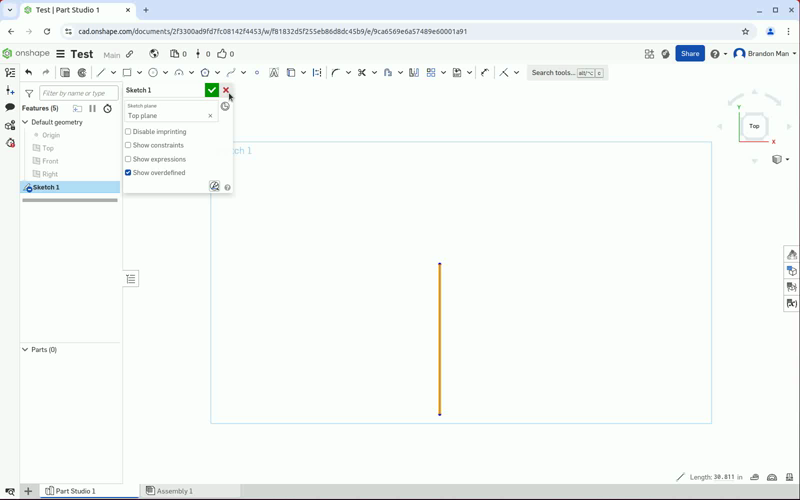
key(shift+h)
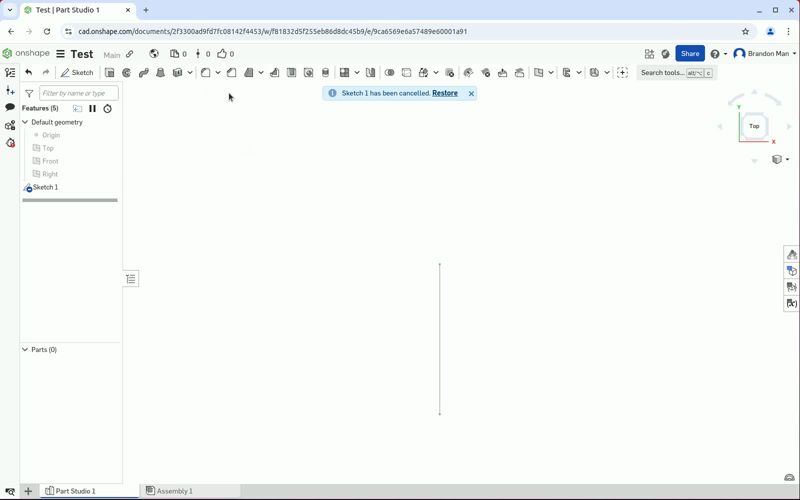
key(shift+s)
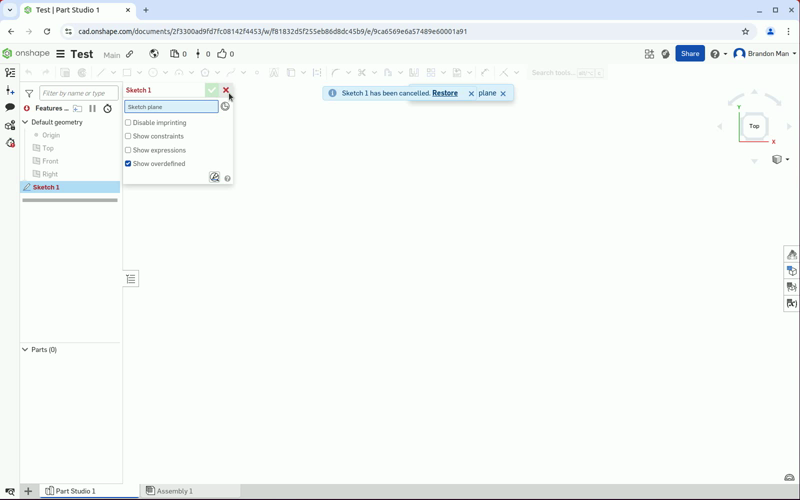
mouse_move(73, 150)
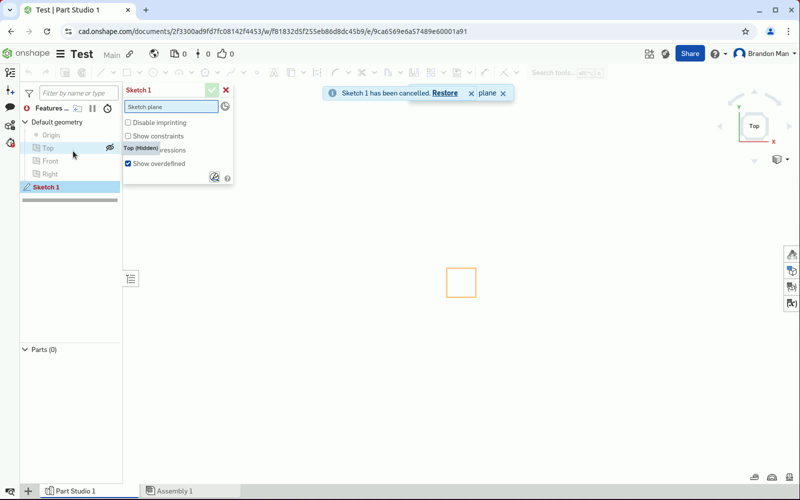
click(73, 150)
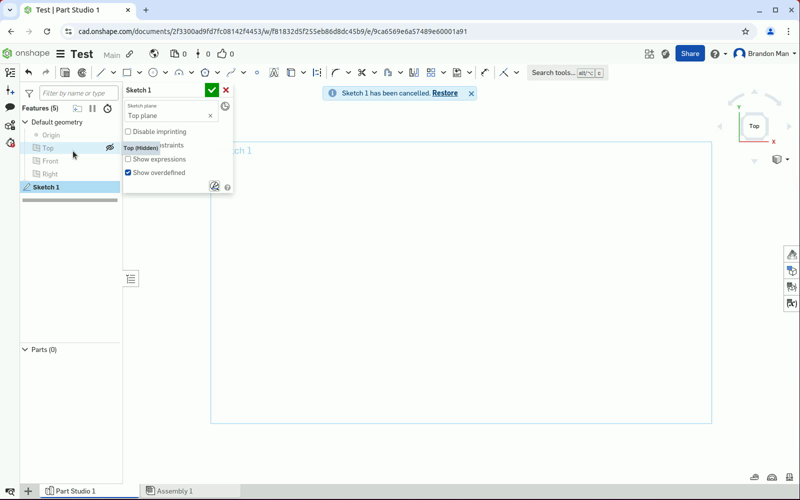
mouse_move(73, 352)
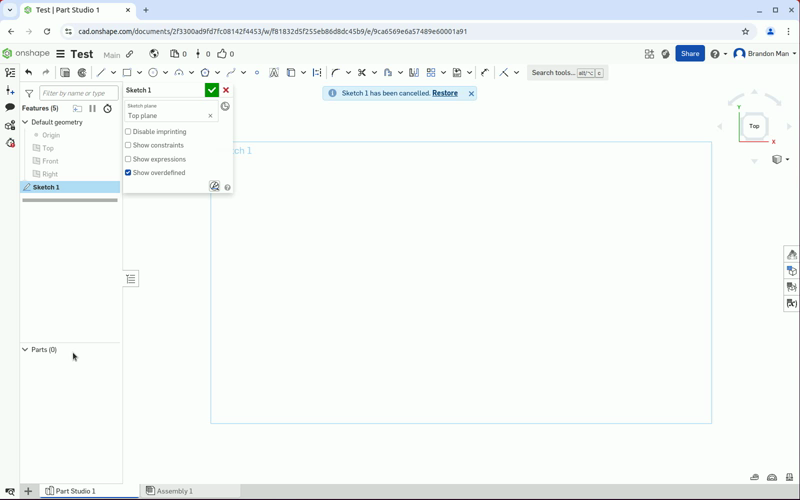
key(y)
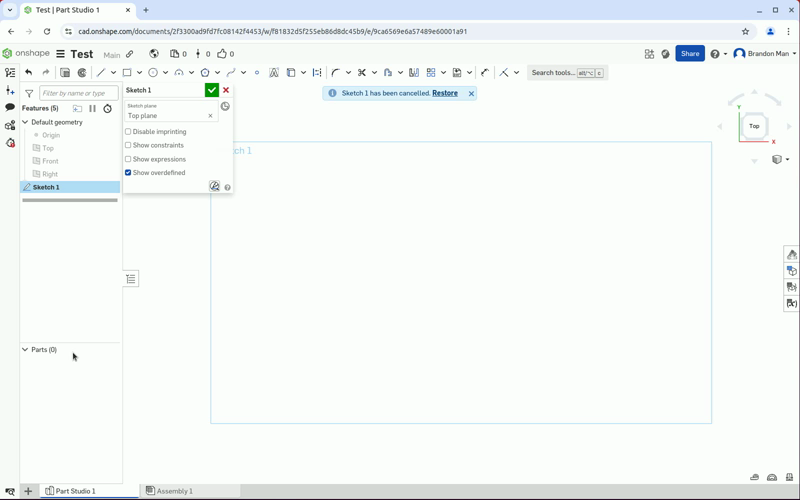
key(l)
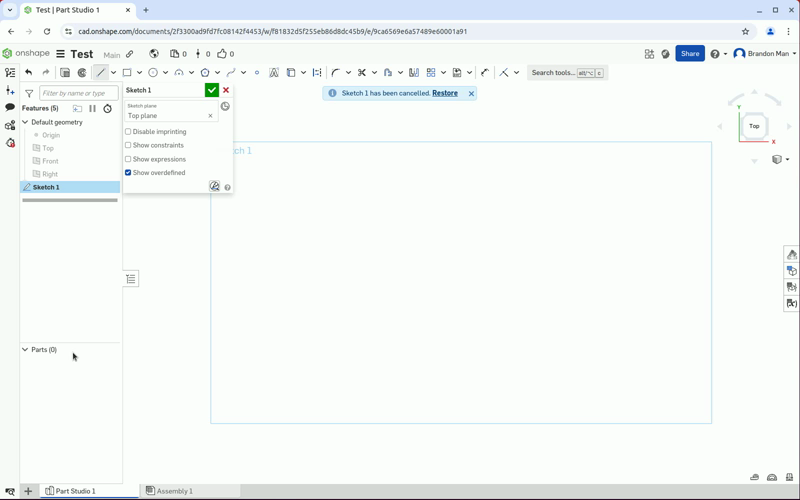
key_down(shift)
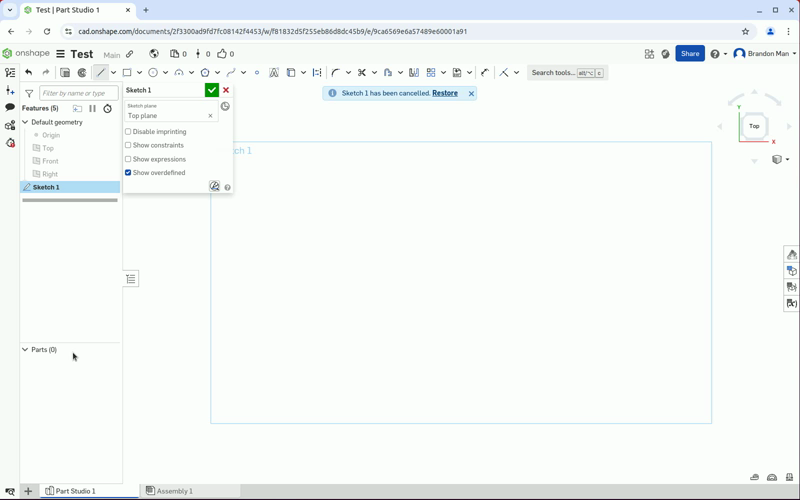
mouse_move(432, 395)
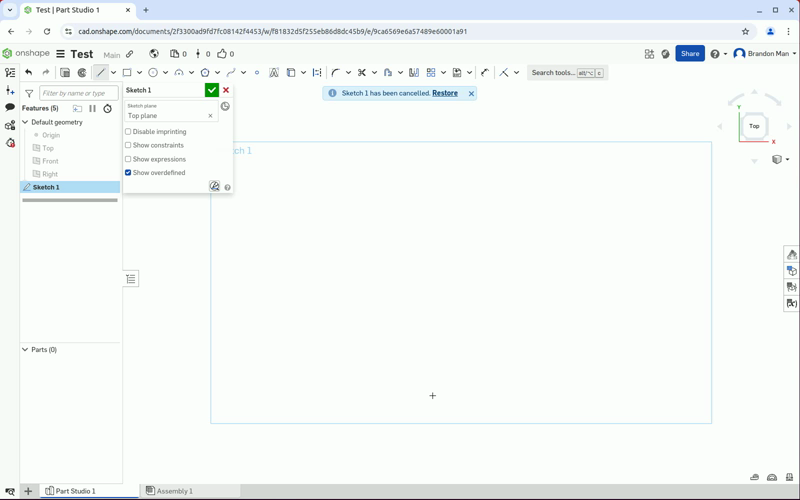
click(432, 395)
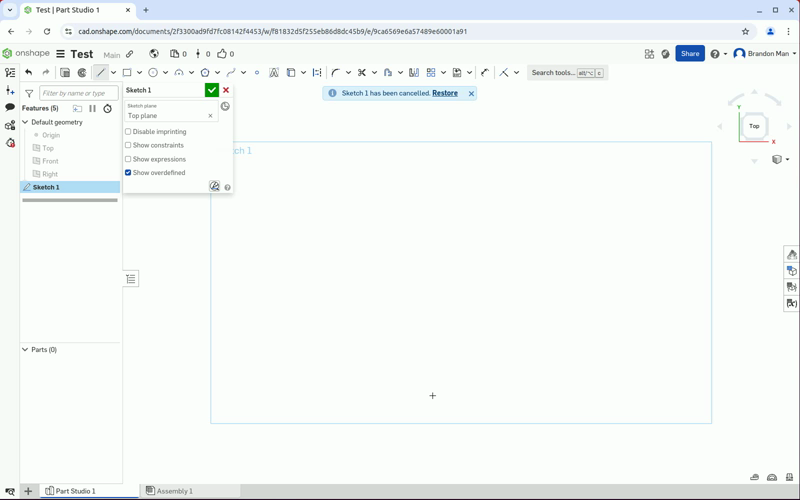
key_up(shift)
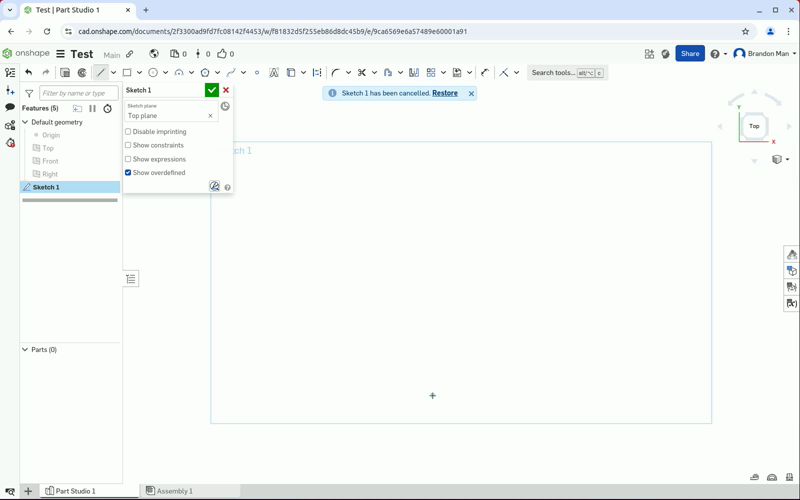
key_down(shift)
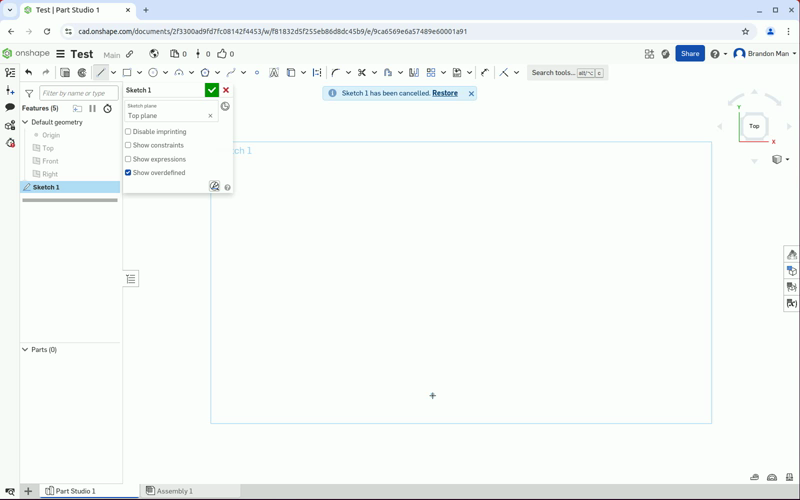
mouse_move(462, 395)
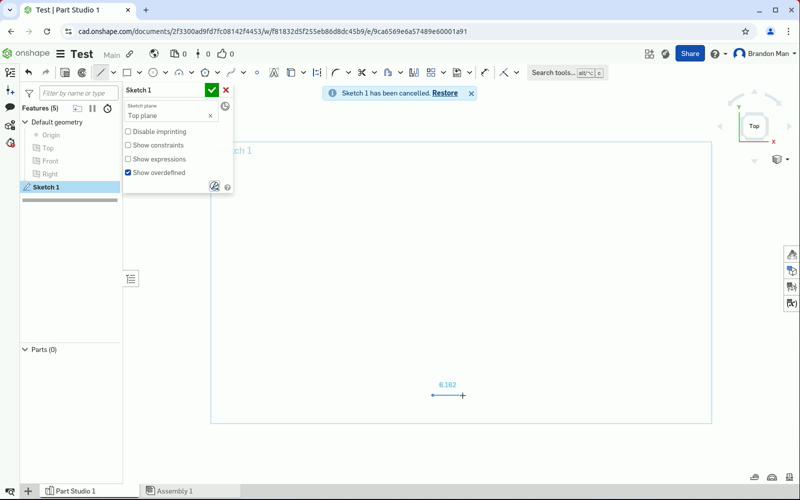
mouse_move(489, 395)
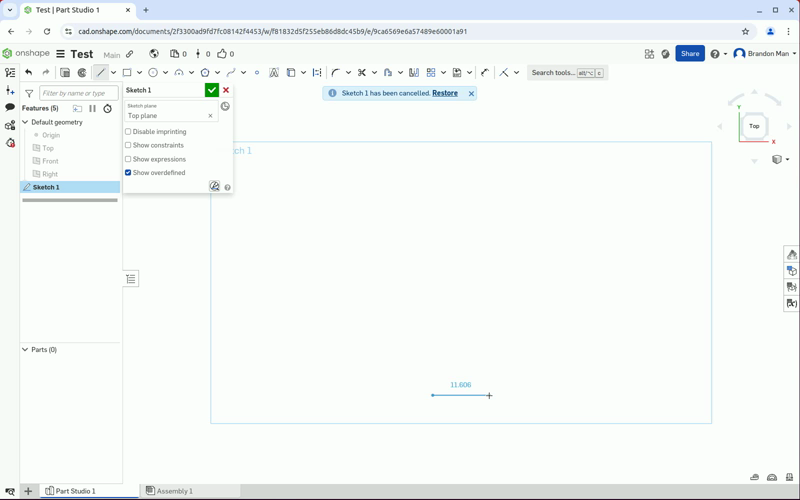
click(489, 395)
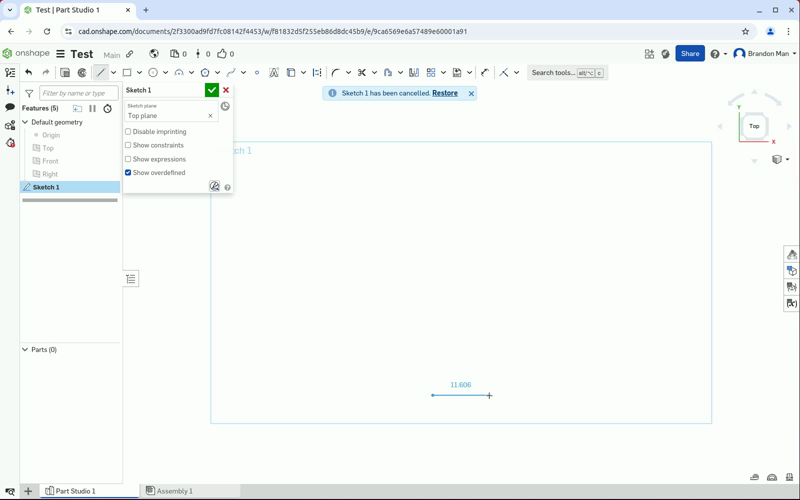
key_up(shift)
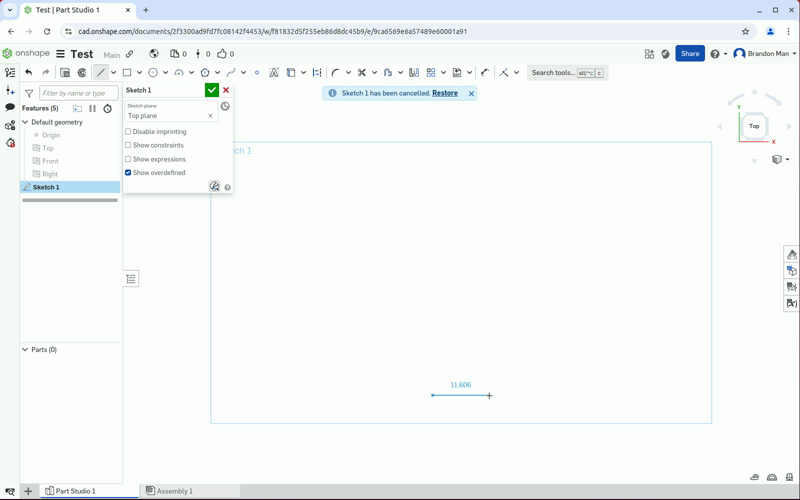
key_down(shift)
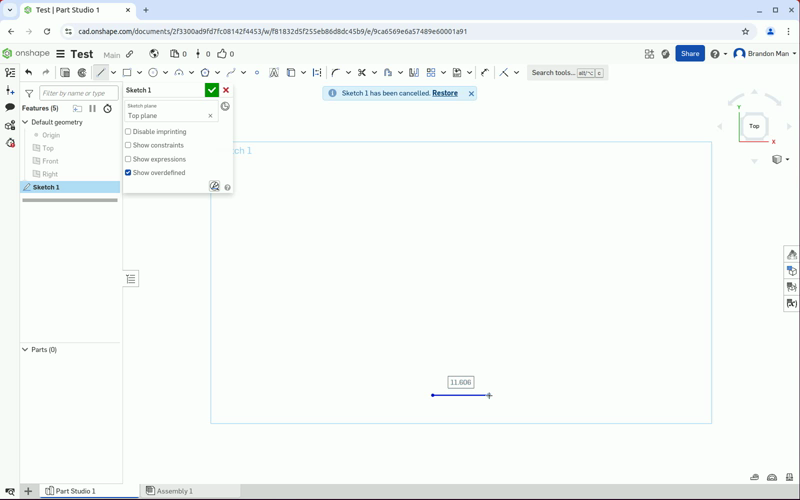
mouse_move(489, 171)
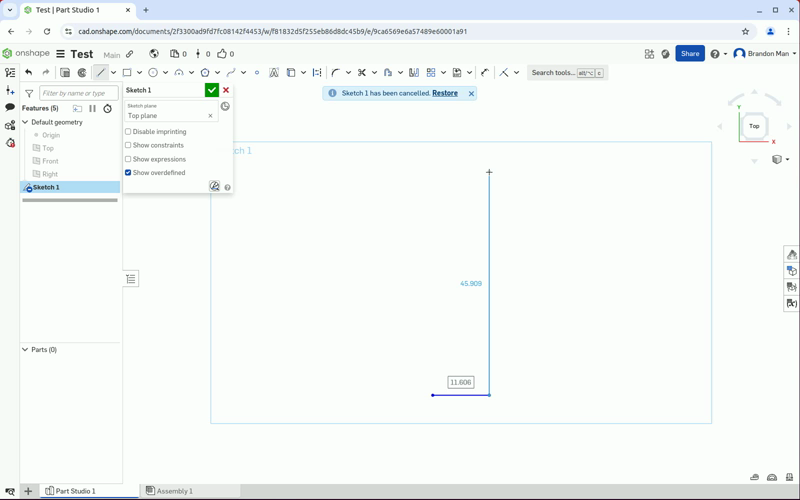
click(489, 171)
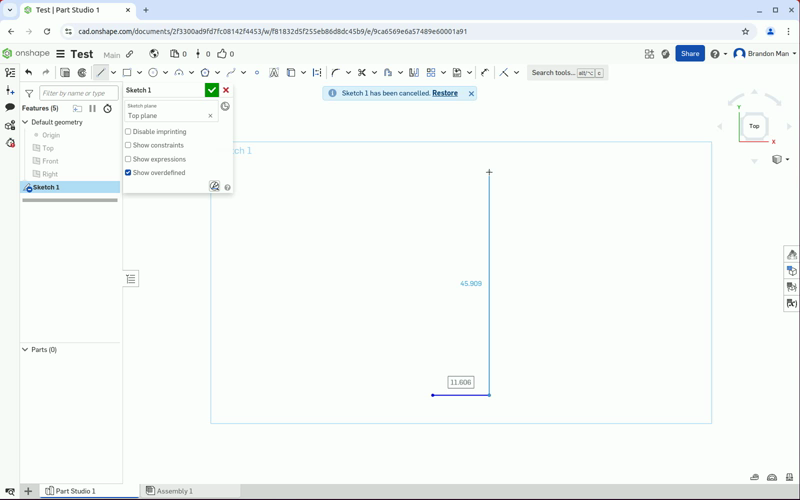
key_up(shift)
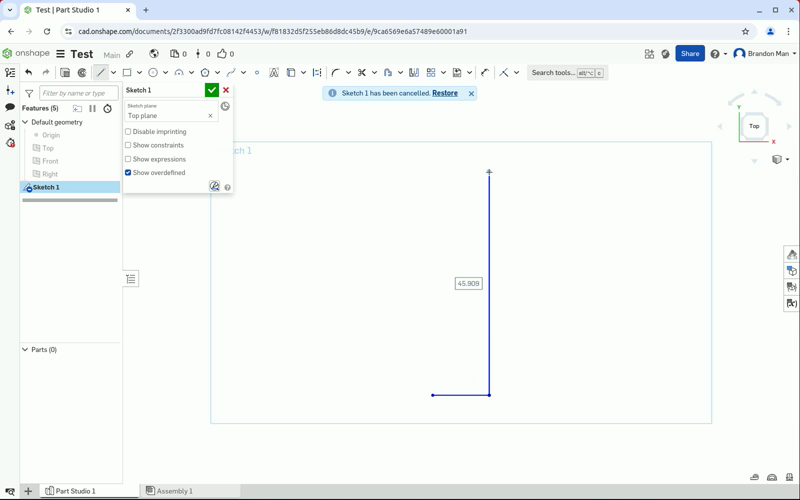
key_down(shift)
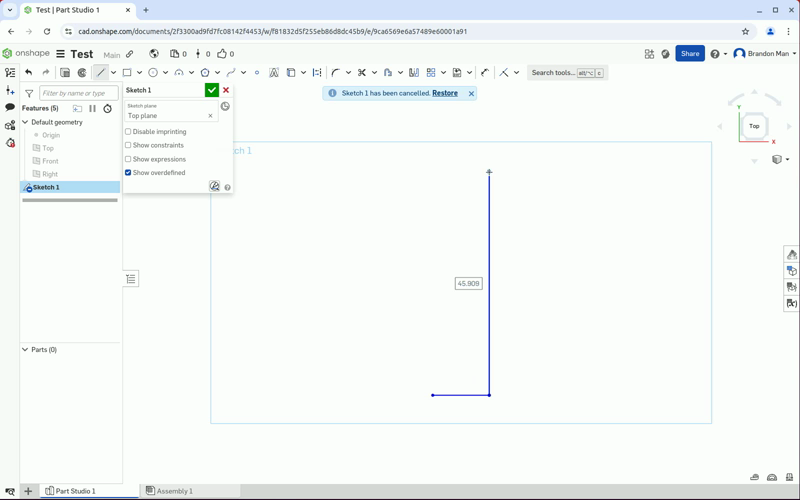
mouse_move(519, 171)
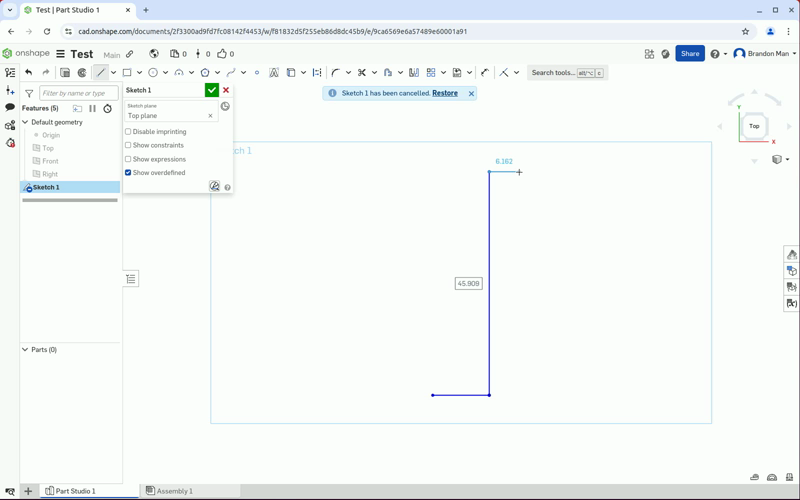
mouse_move(432, 171)
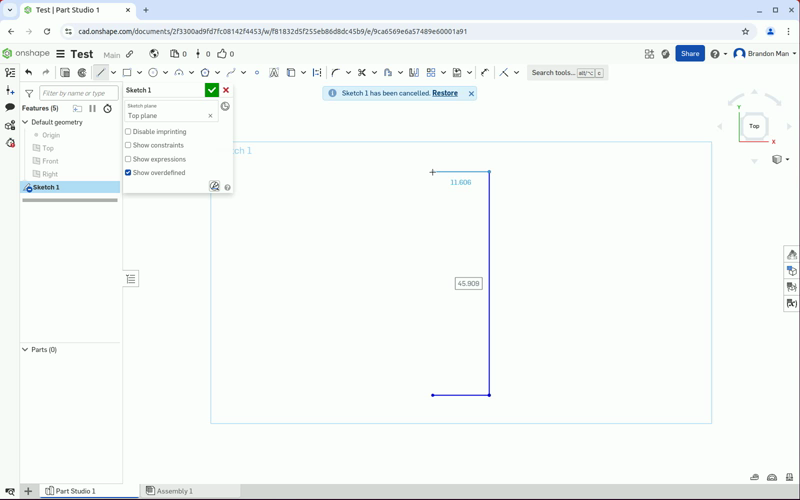
click(432, 171)
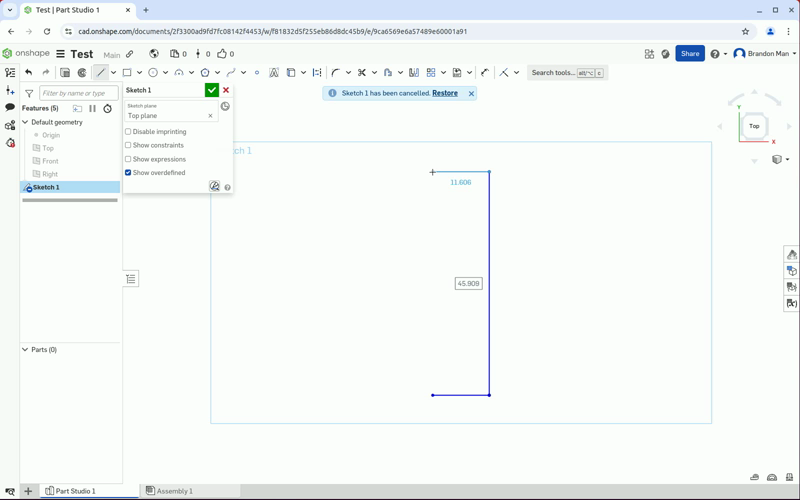
key_up(shift)
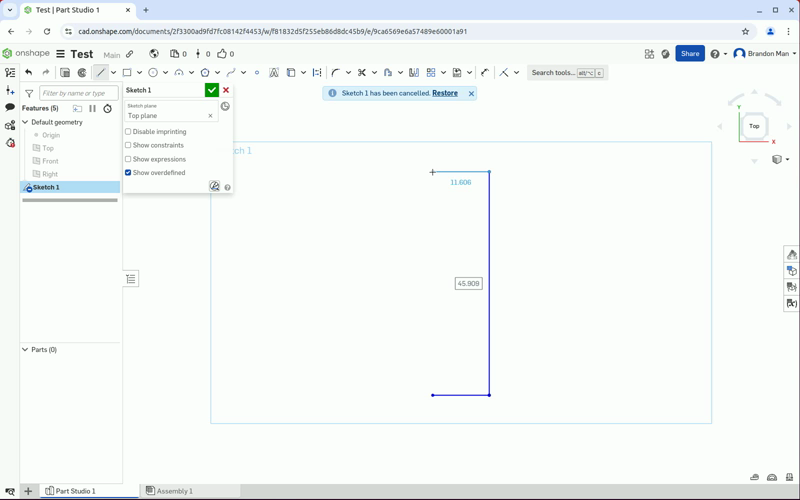
key_down(shift)
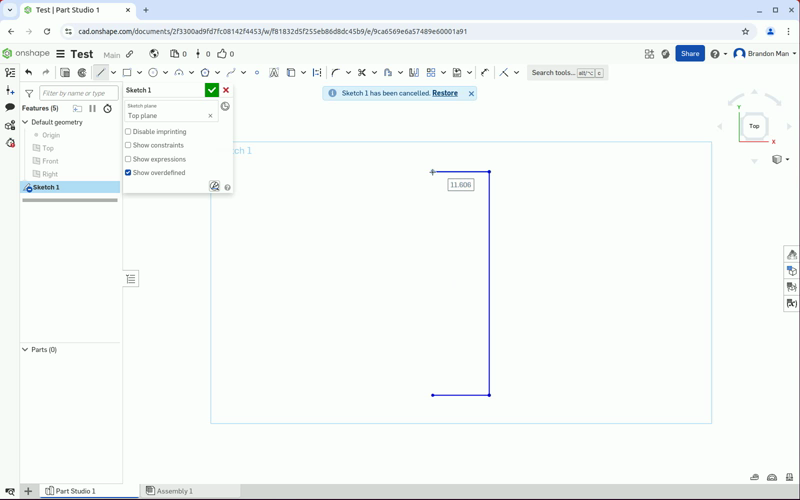
mouse_move(432, 395)
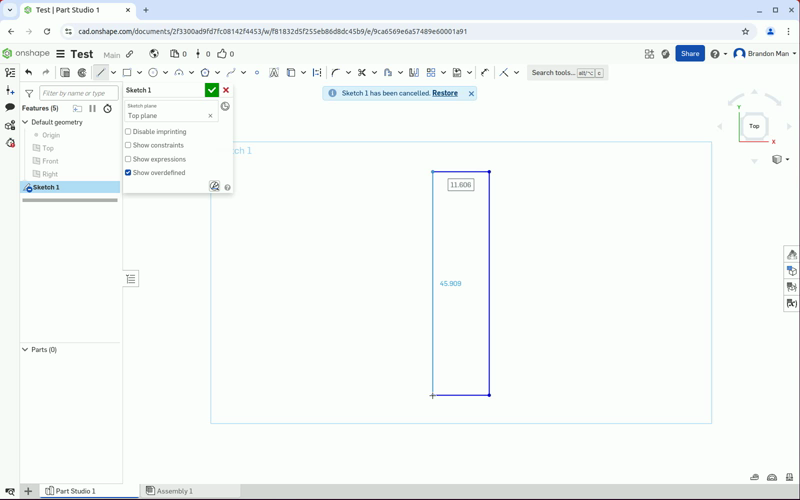
key_up(shift)
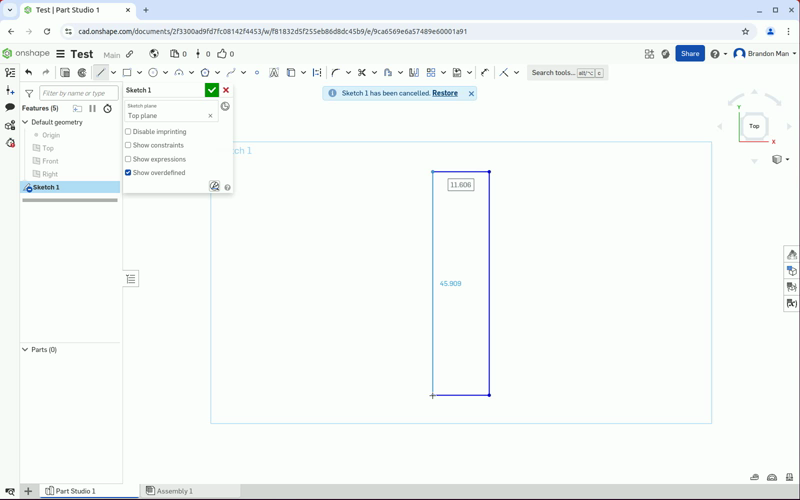
click(432, 395)
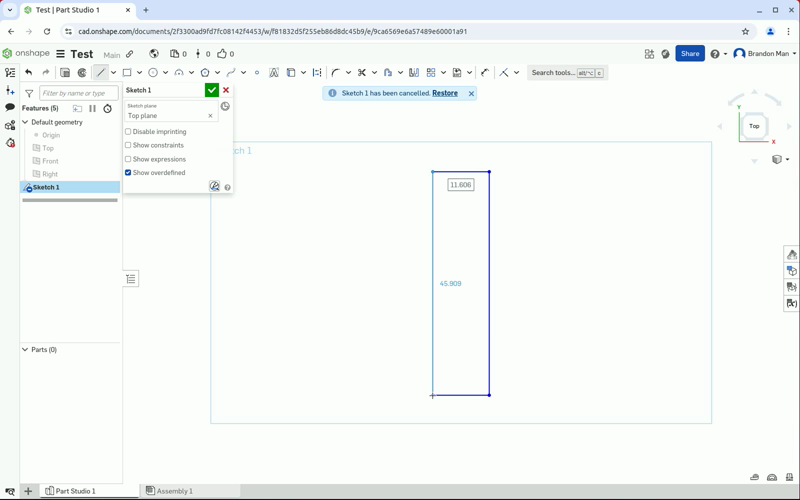
key(esc)
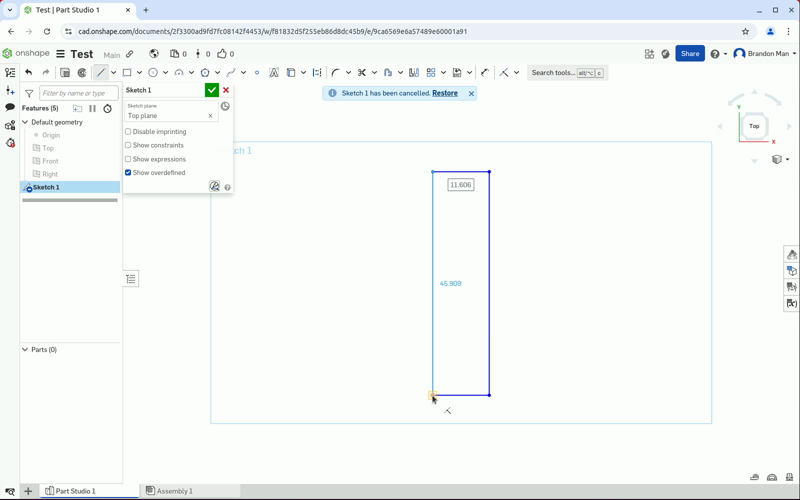
mouse_move(457, 274)
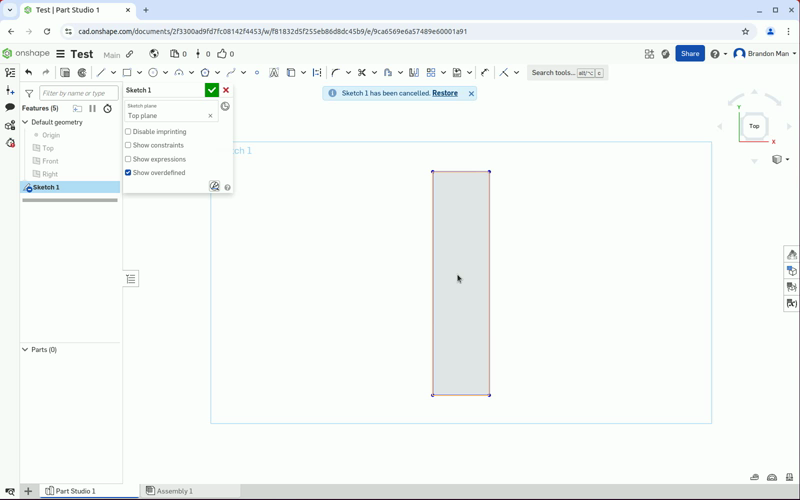
click(457, 274)
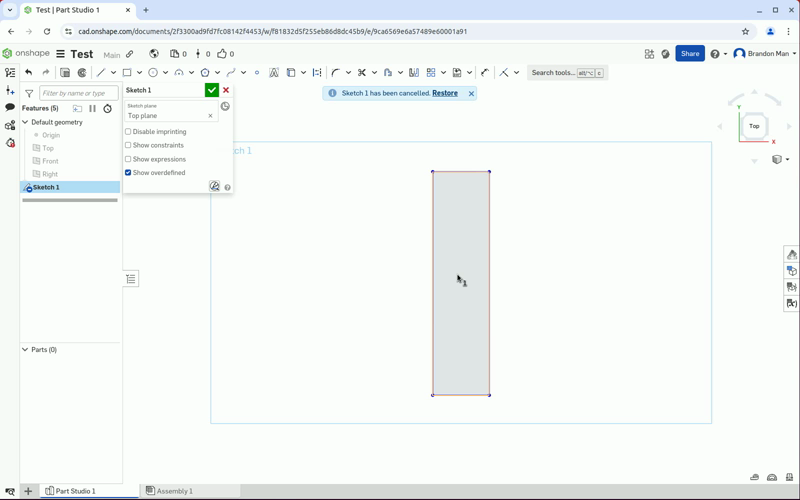
mouse_move(73, 352)
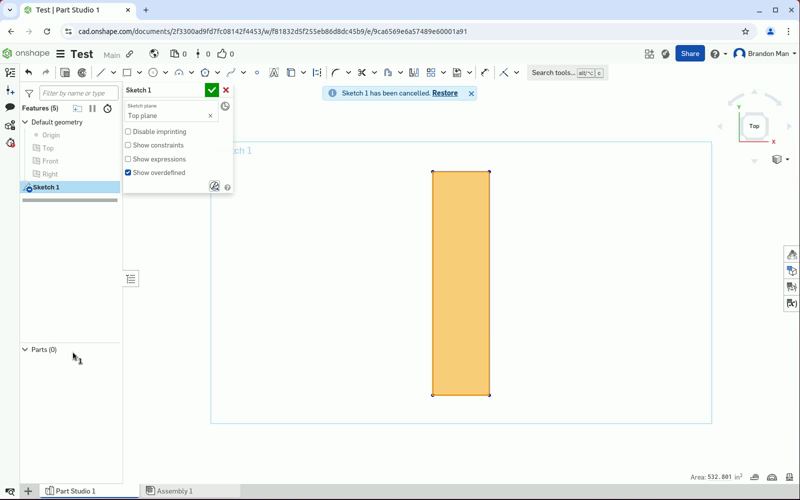
key(shift+y)
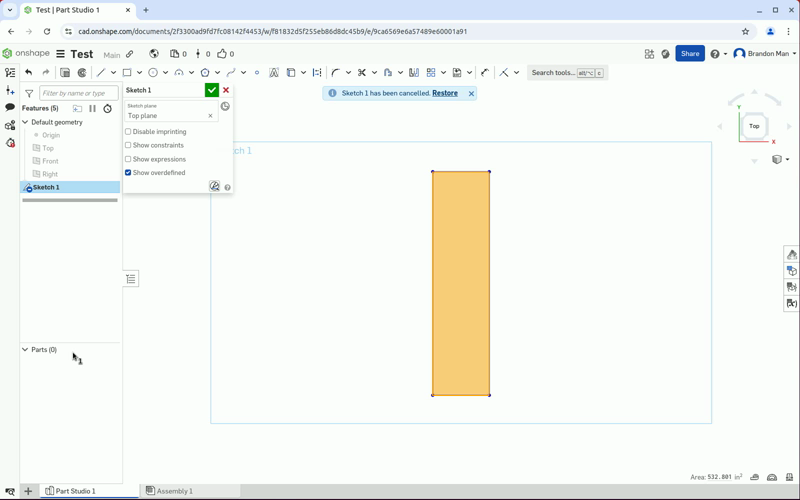
key(shift+e)
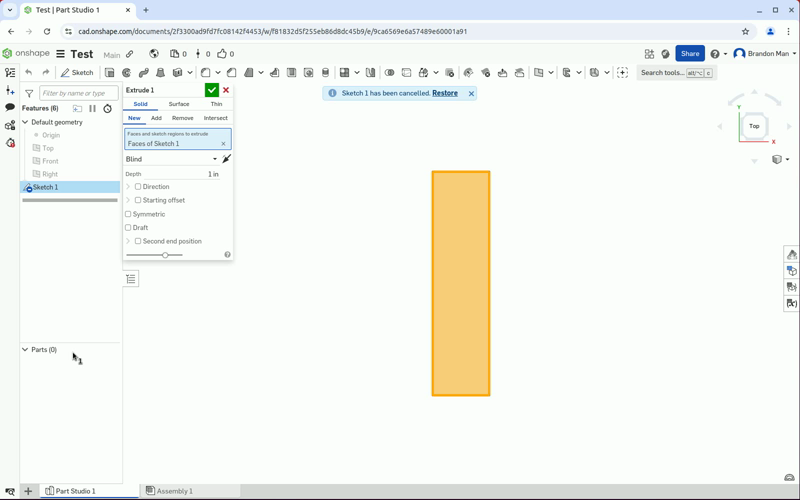
mouse_move(143, 106)
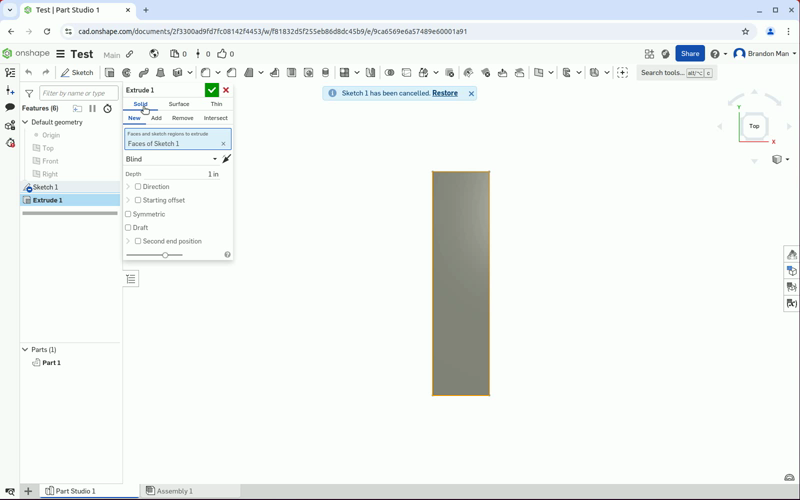
click(143, 106)
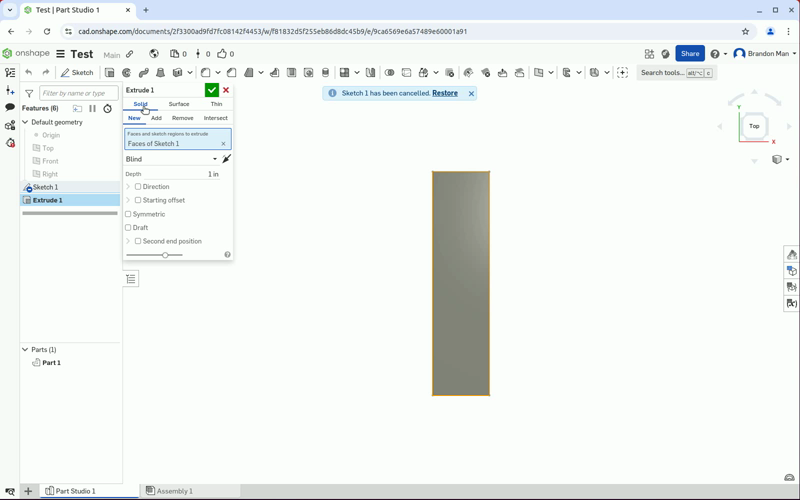
mouse_move(137, 120)
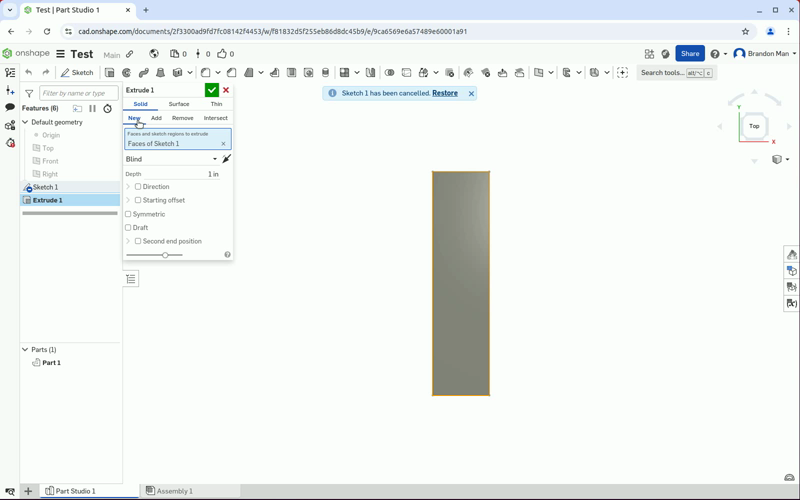
click(137, 120)
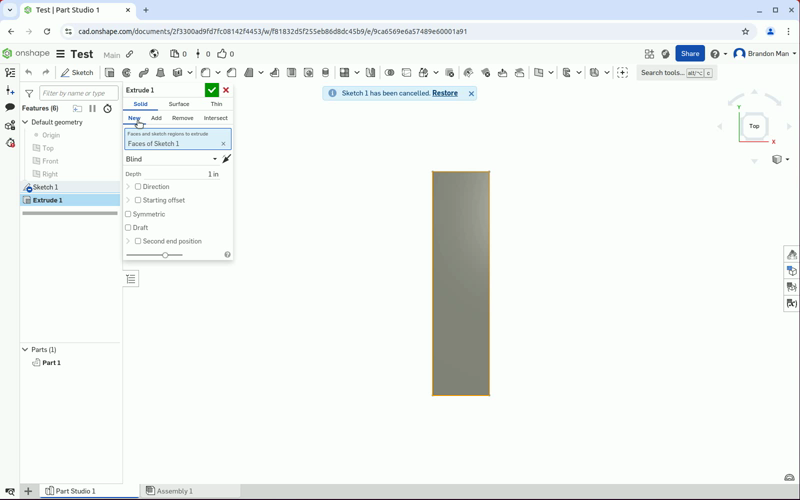
key(tab, 4)
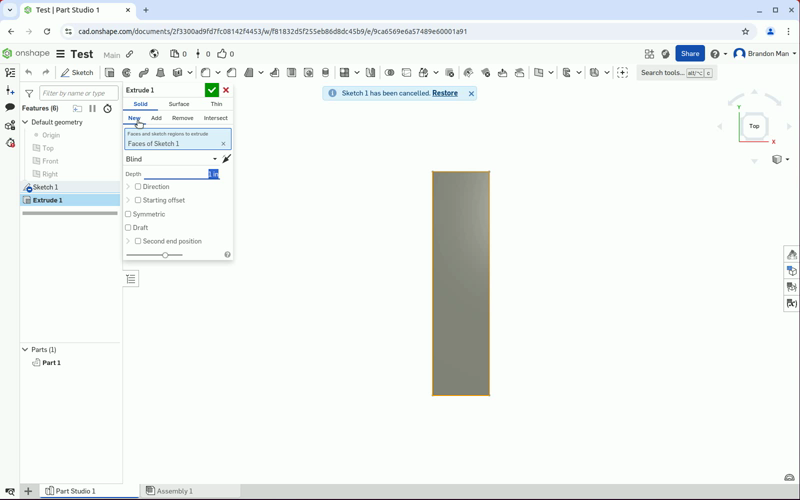
text(3.851)
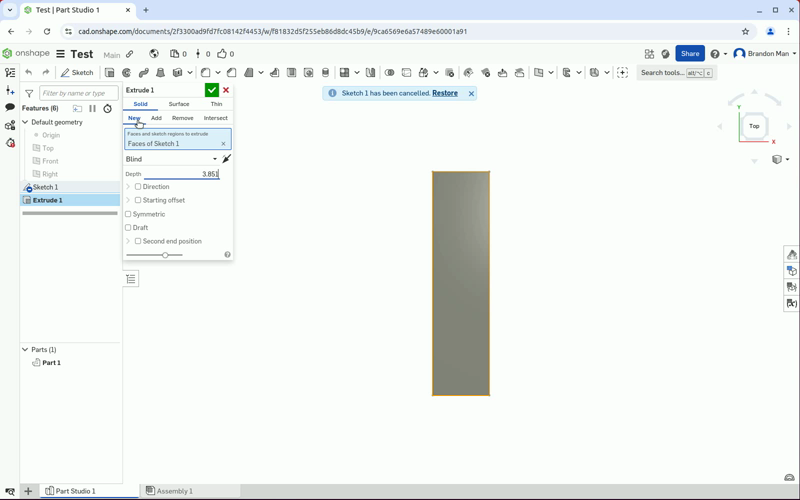
key(enter)
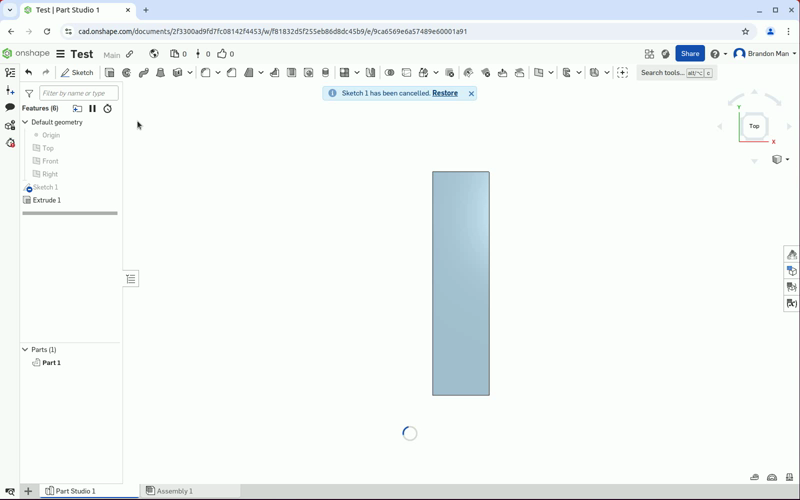
key(shift+h)
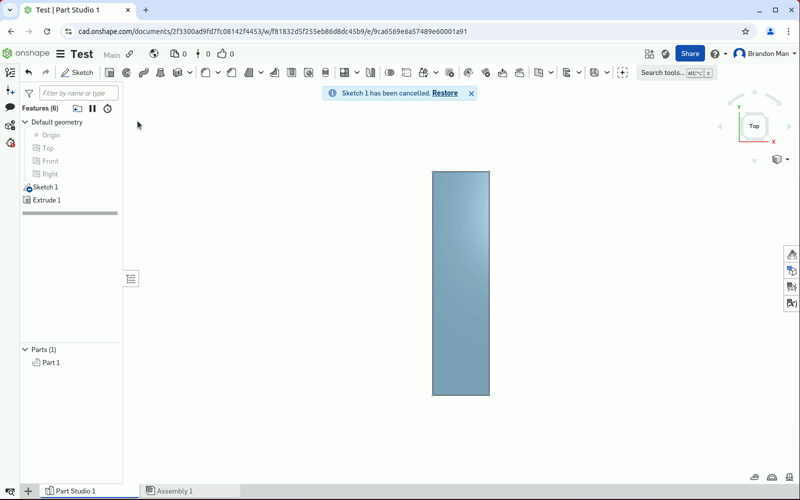
key(shift+h)
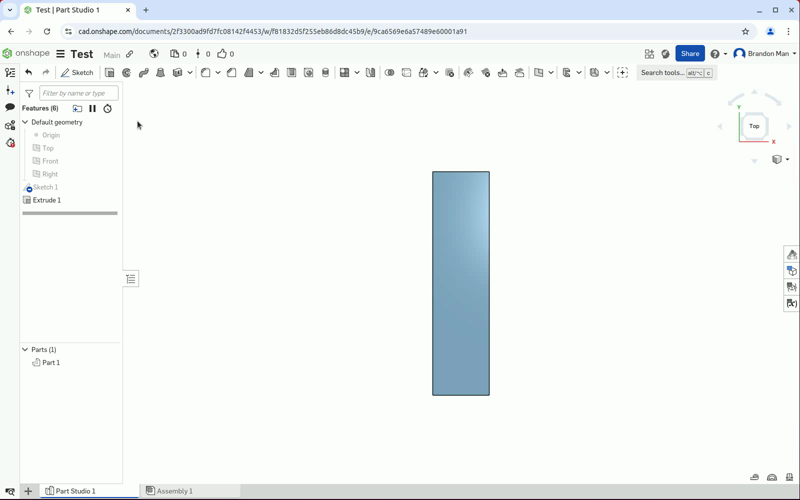
mouse_move(73, 189)
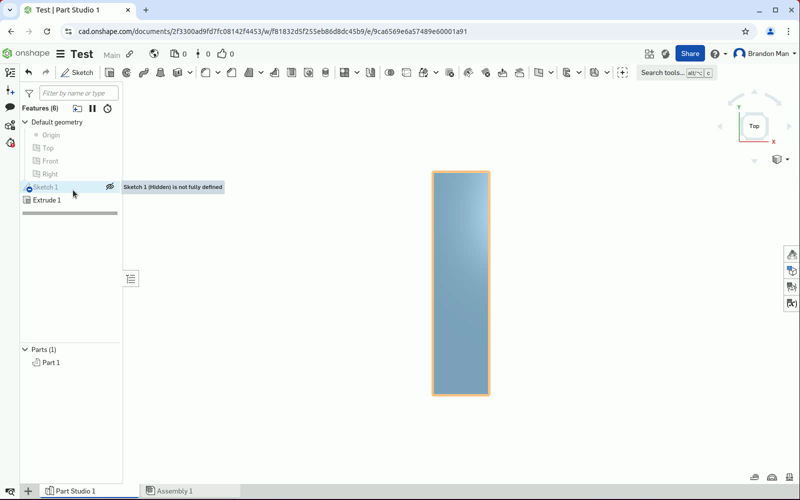
click(73, 189)
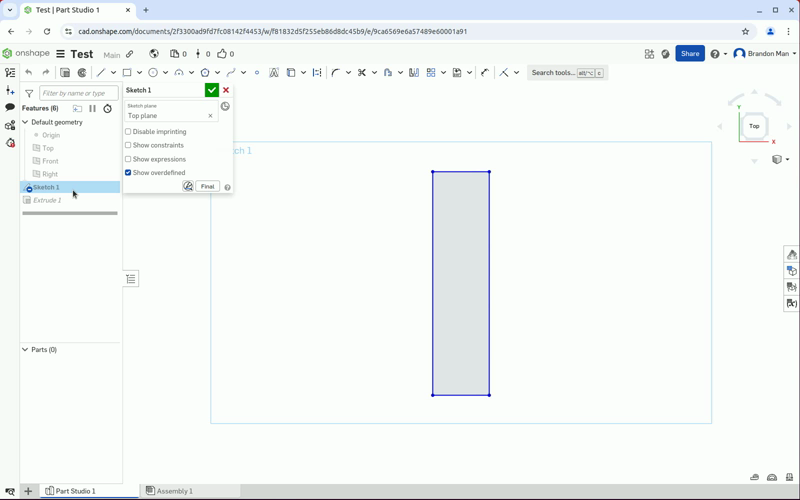
mouse_move(229, 92)
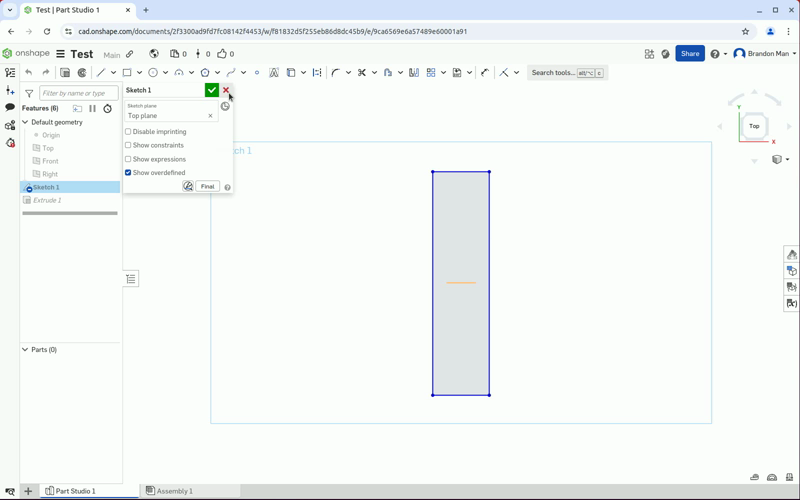
click(229, 92)
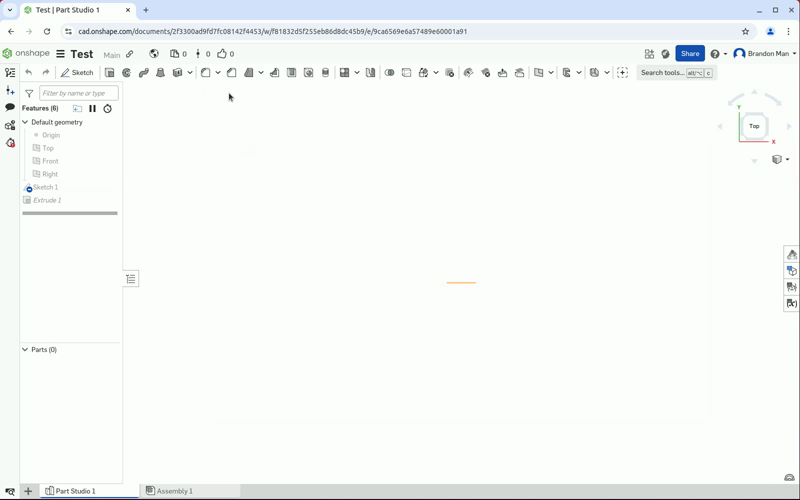
mouse_move(541, 75)
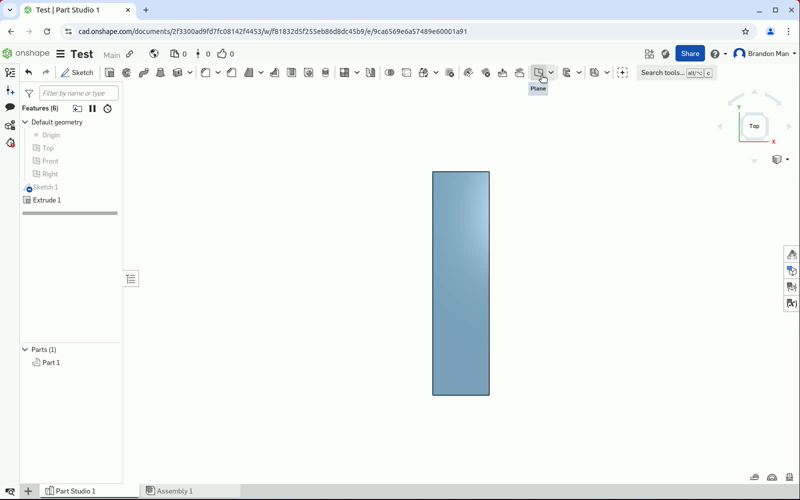
click(541, 75)
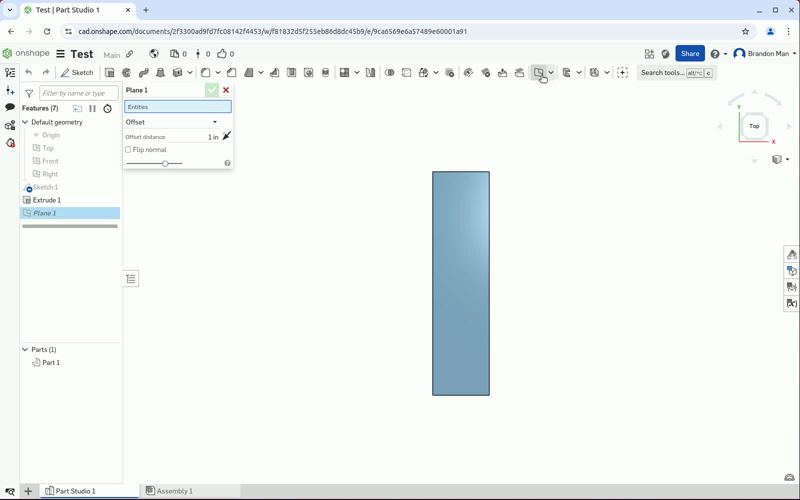
mouse_move(73, 150)
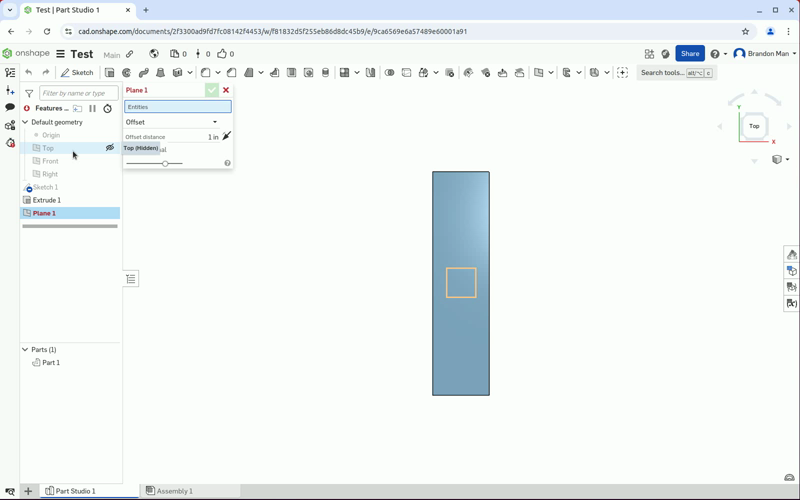
click(73, 150)
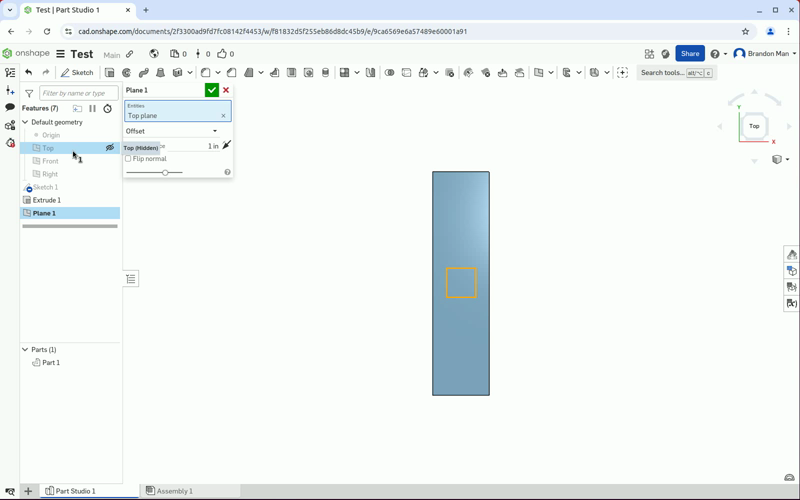
key(tab, 2)
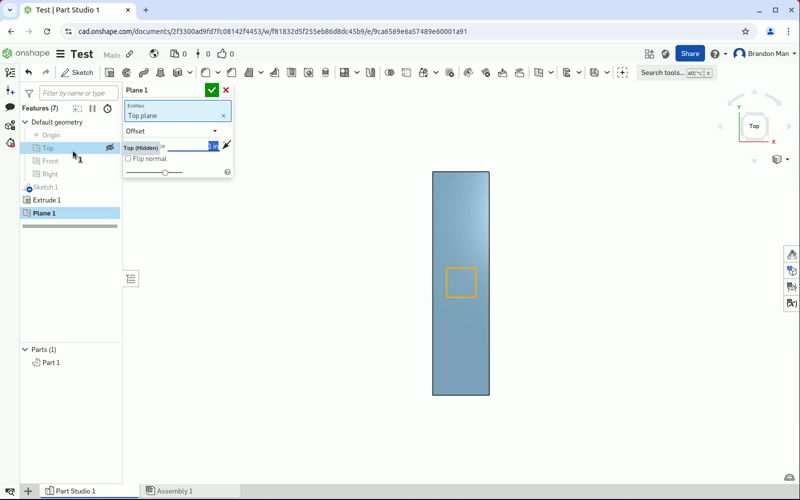
text(3.851)
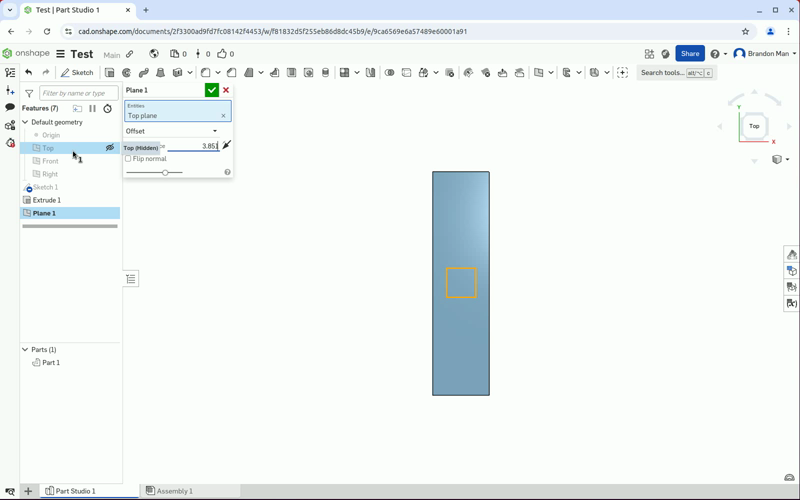
key(enter, 2)
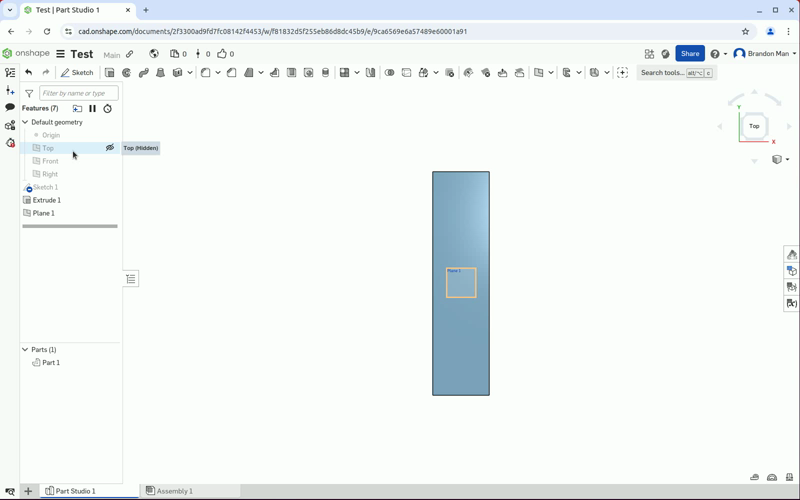
key(shift+s)
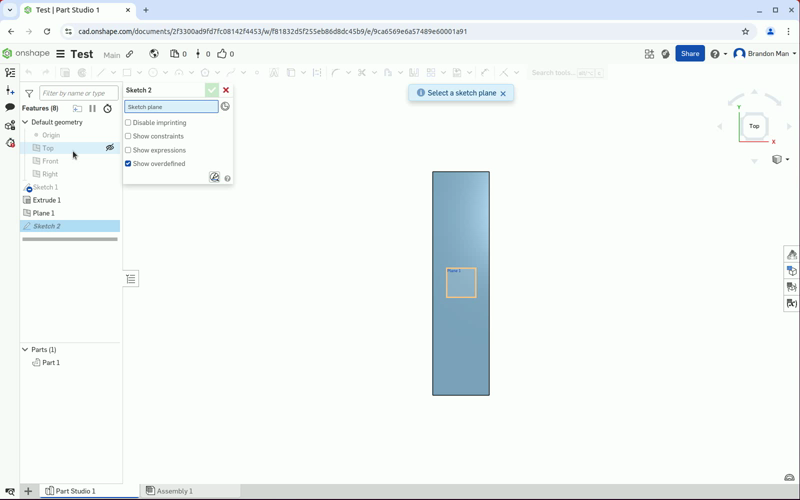
mouse_move(73, 215)
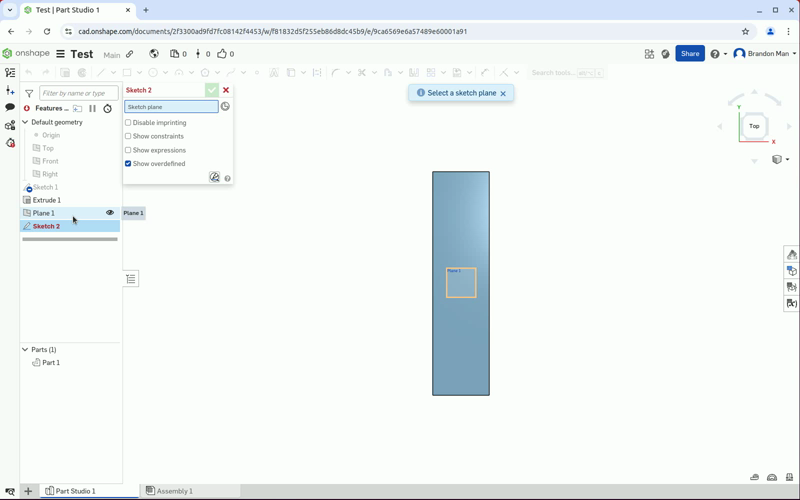
click(73, 215)
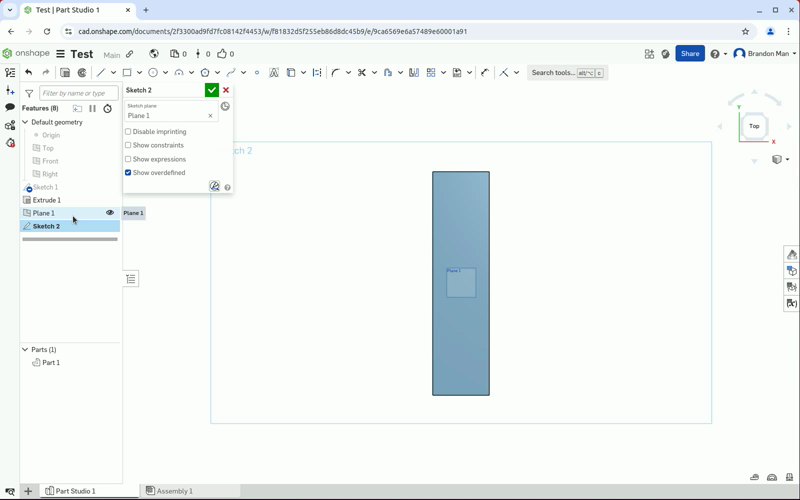
mouse_move(73, 352)
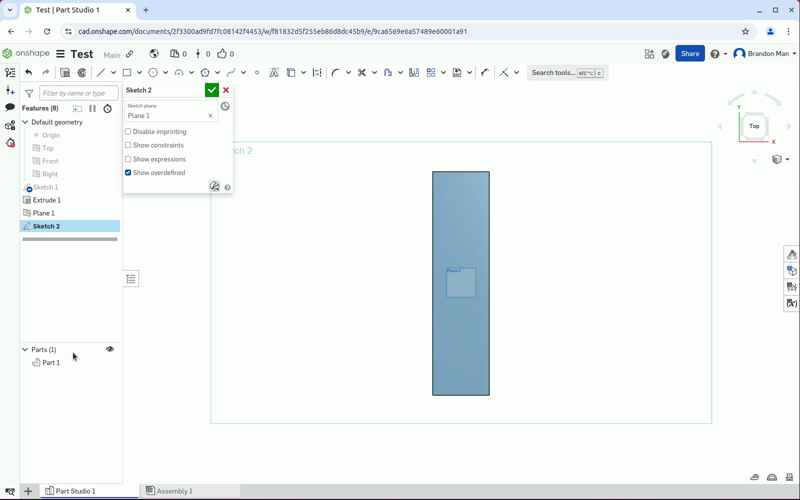
key(y)
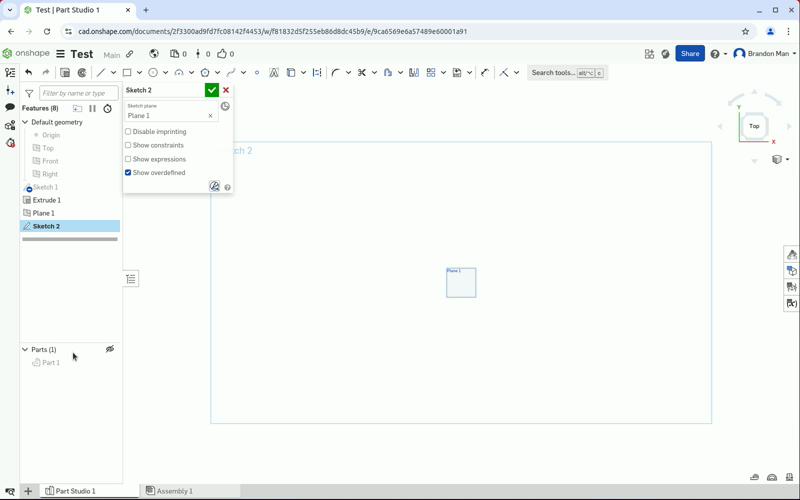
key(l)
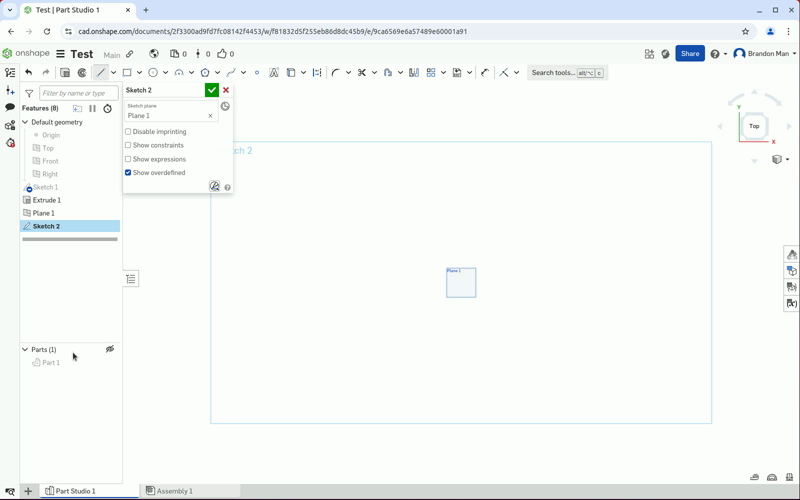
key_down(shift)
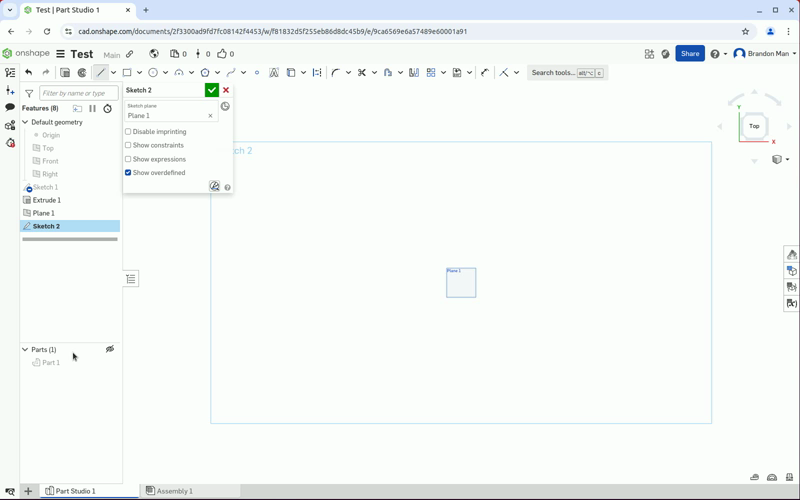
mouse_move(432, 395)
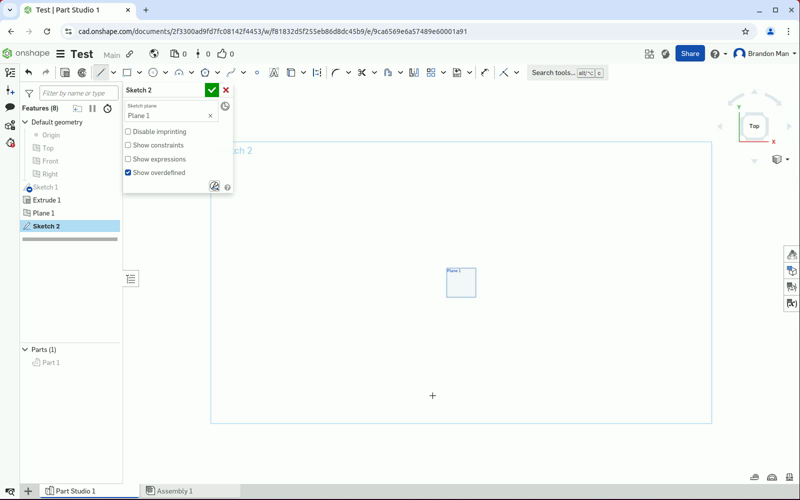
click(432, 395)
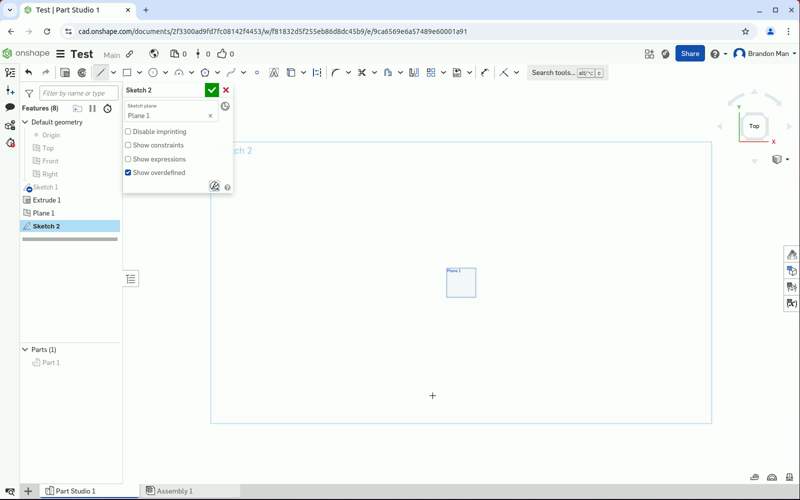
key_up(shift)
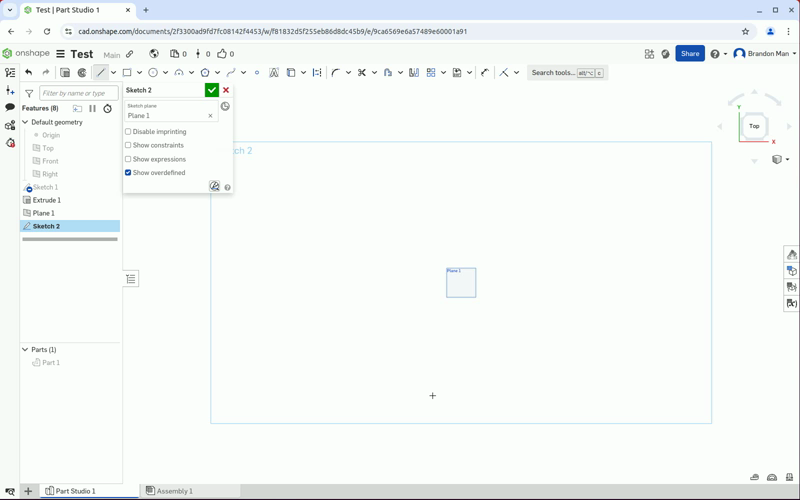
key_down(shift)
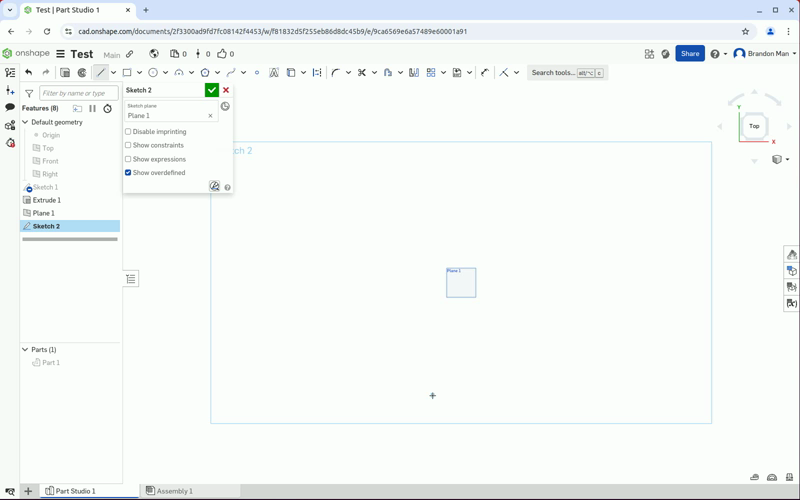
mouse_move(462, 395)
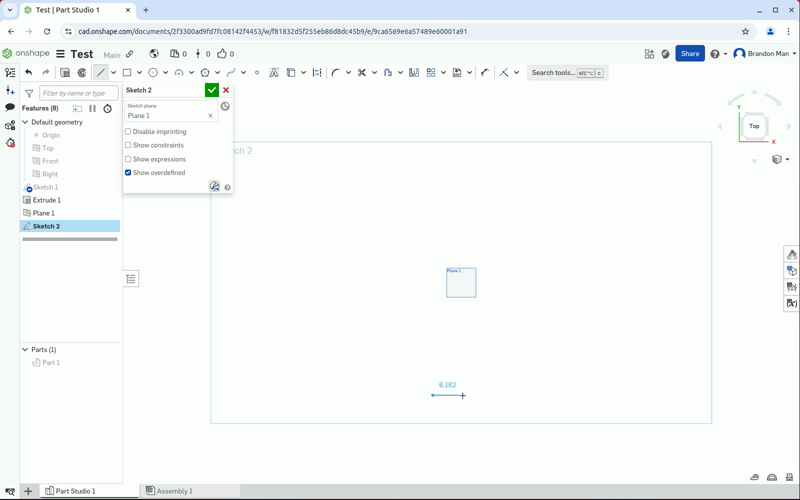
mouse_move(486, 395)
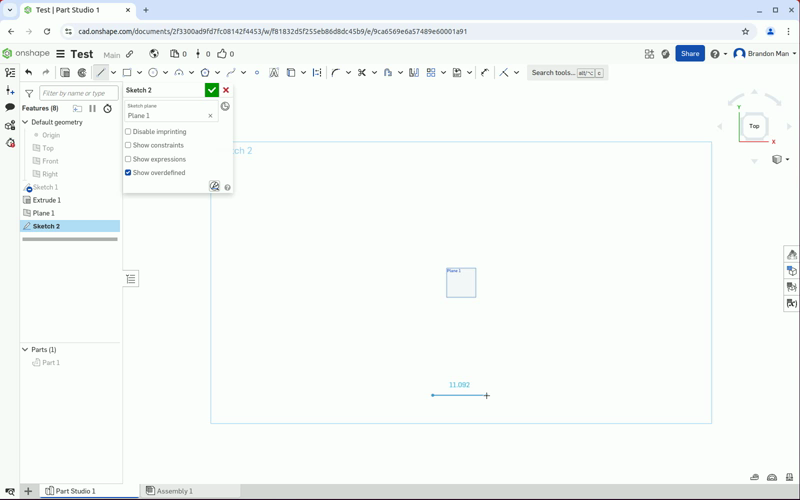
click(486, 395)
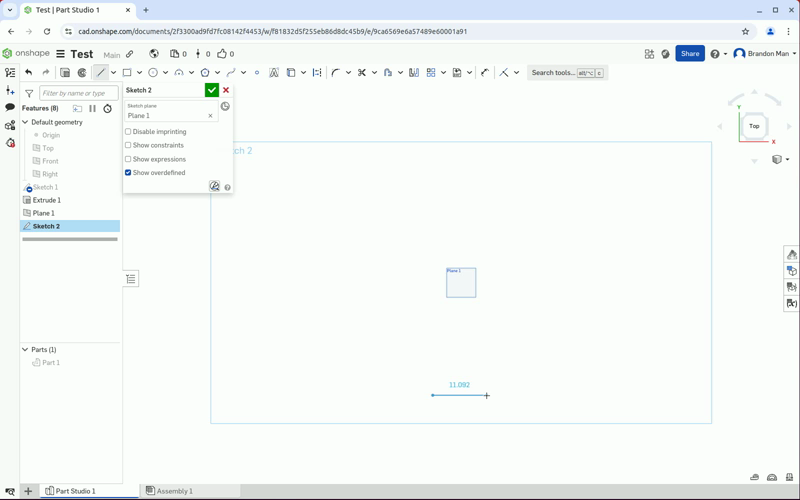
key_up(shift)
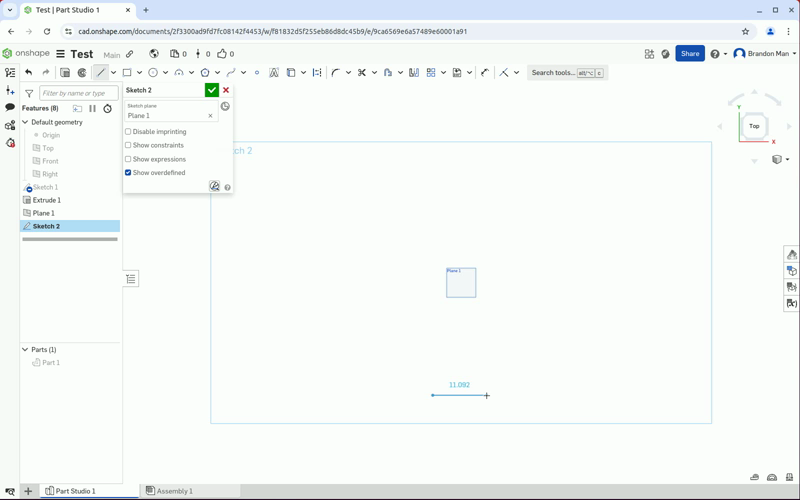
key_down(shift)
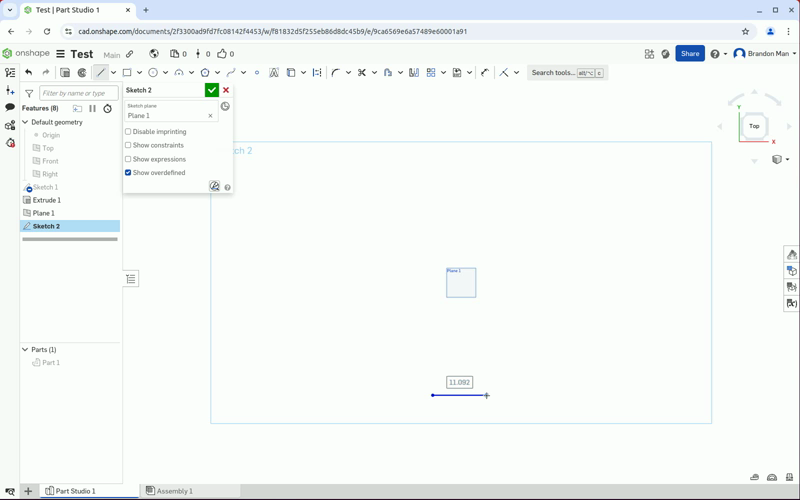
mouse_move(486, 172)
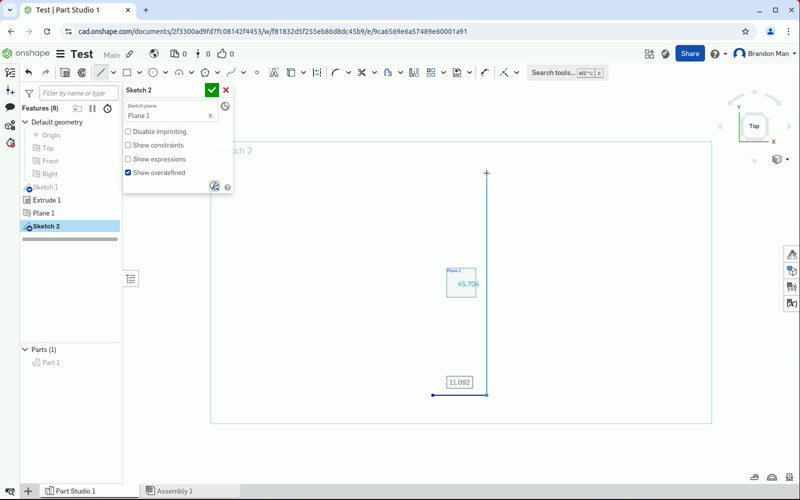
click(486, 172)
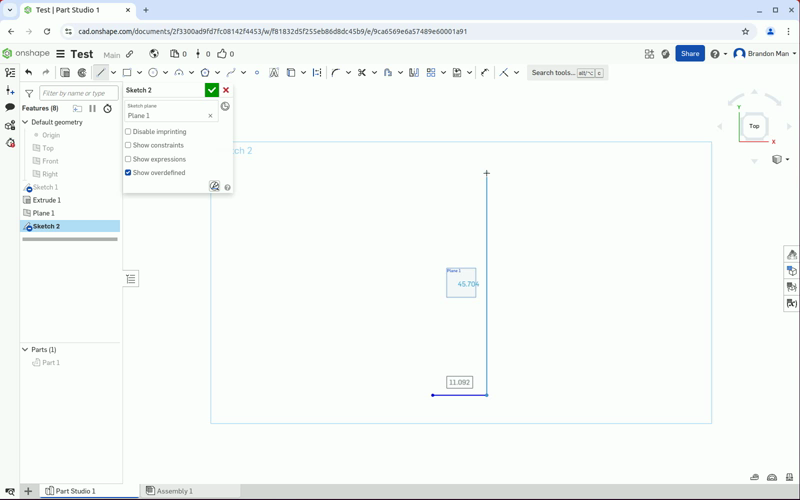
key_up(shift)
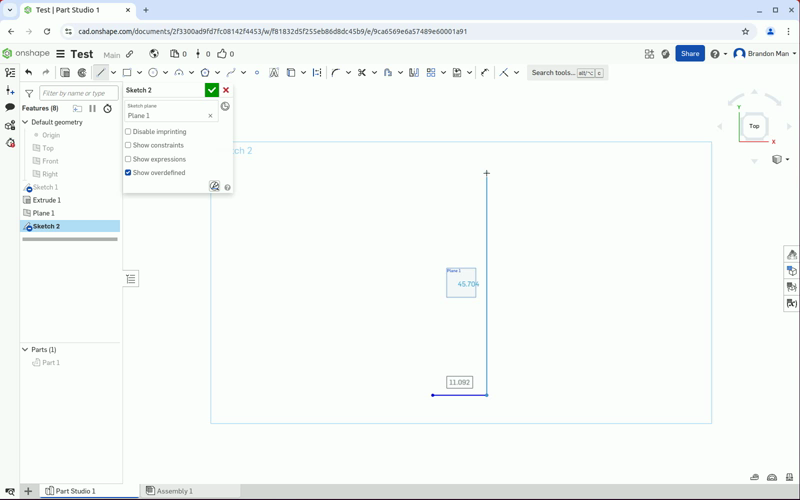
key_down(shift)
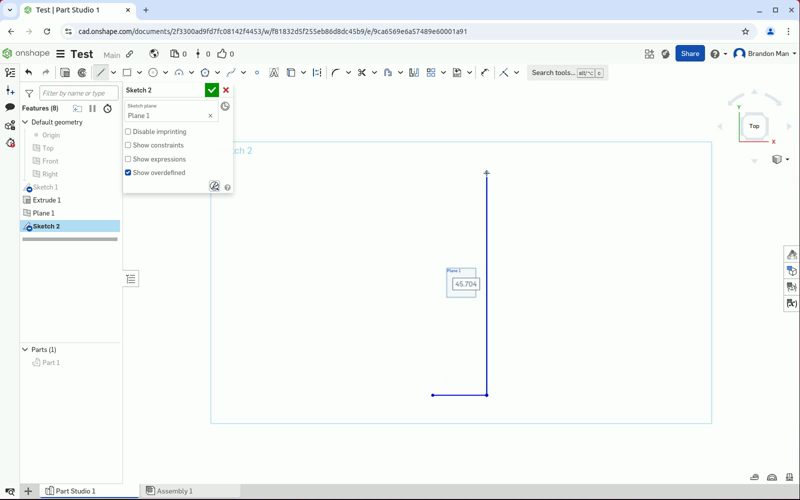
mouse_move(516, 172)
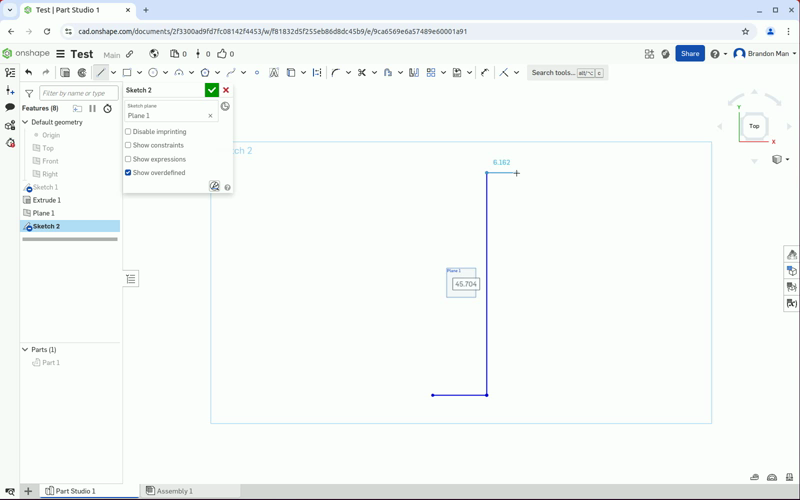
mouse_move(432, 172)
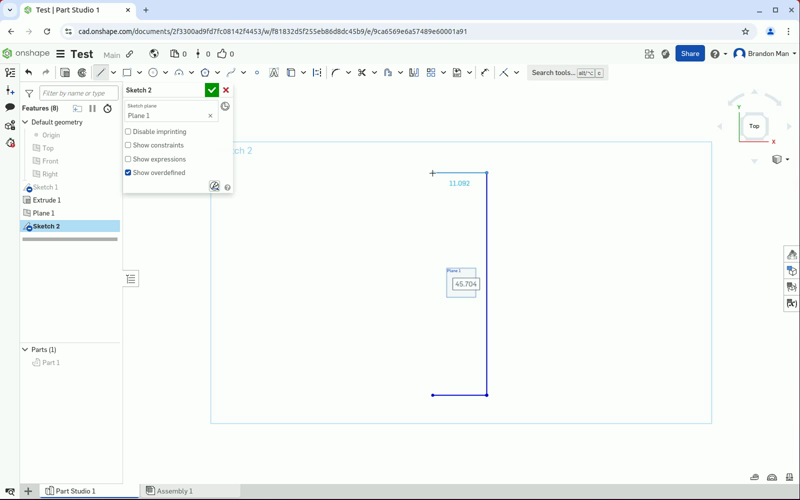
click(432, 172)
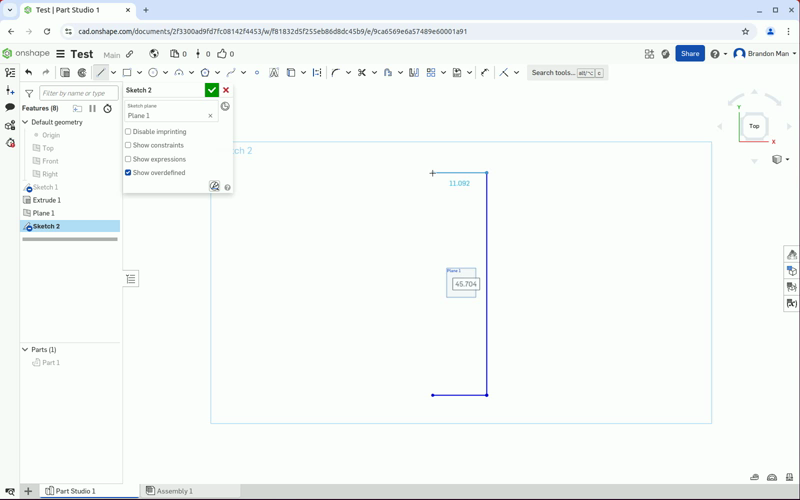
key_up(shift)
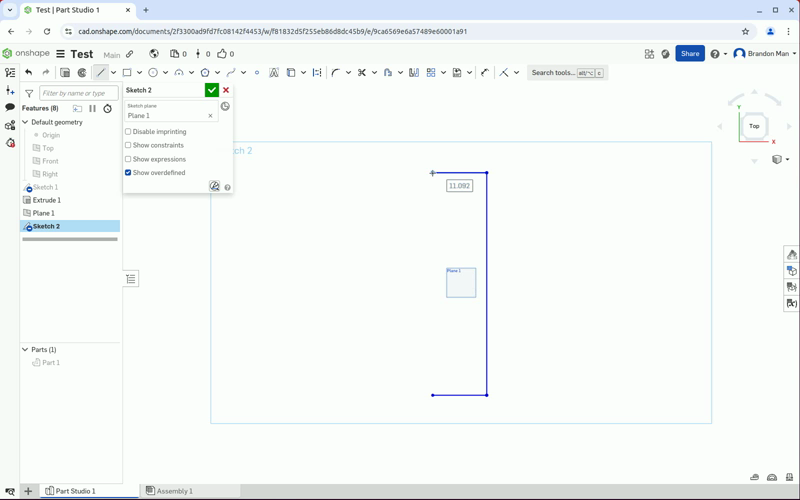
key_down(shift)
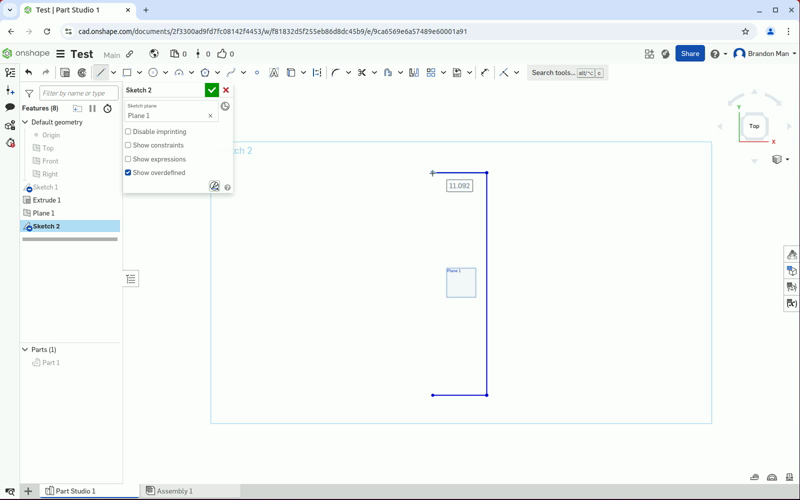
mouse_move(432, 395)
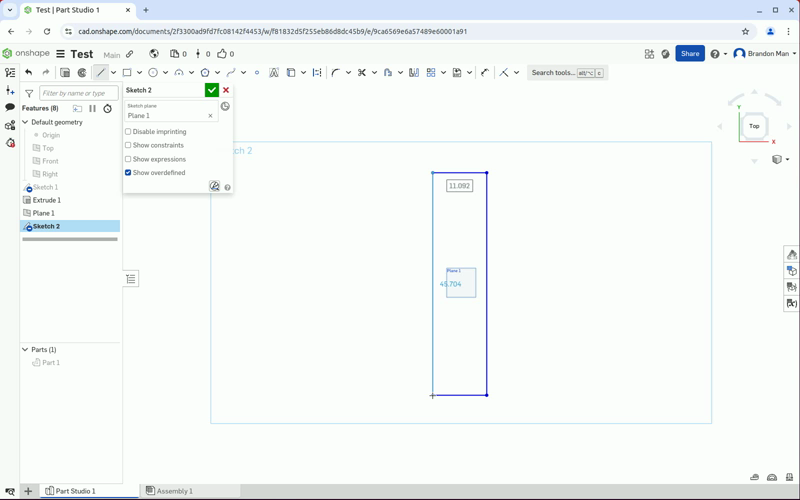
key_up(shift)
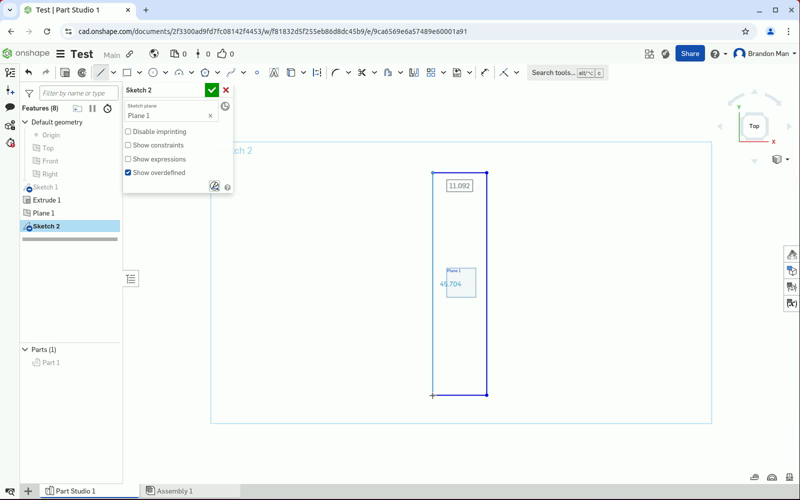
click(432, 395)
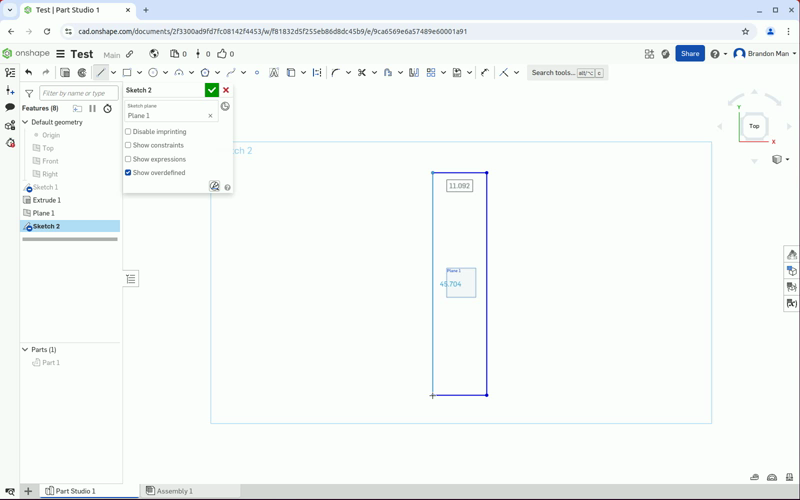
key(esc)
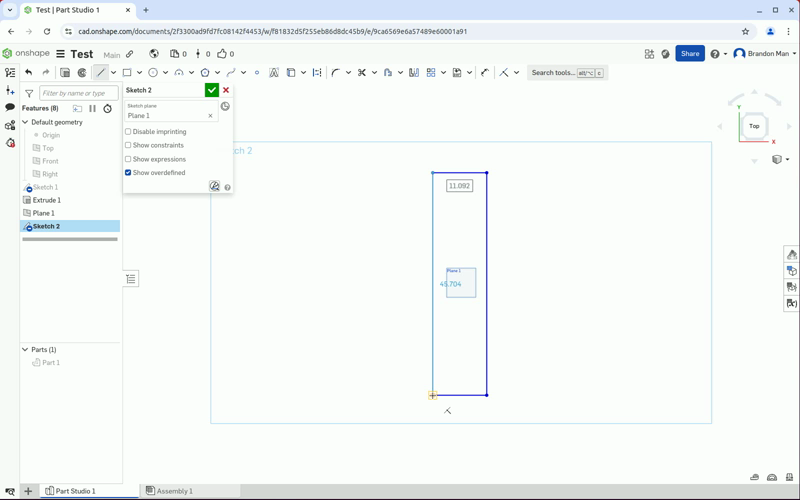
mouse_move(451, 182)
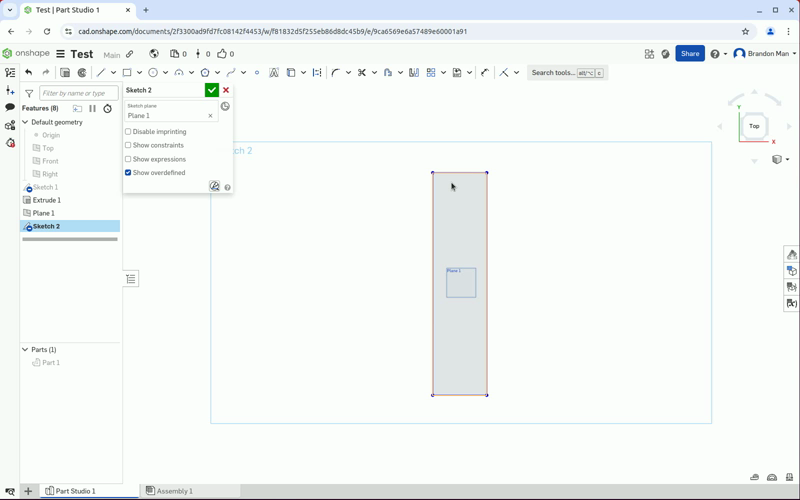
click(451, 182)
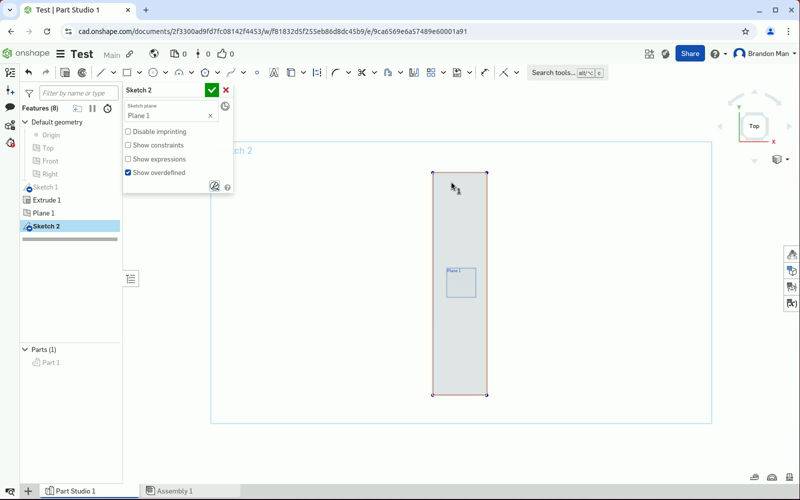
mouse_move(73, 352)
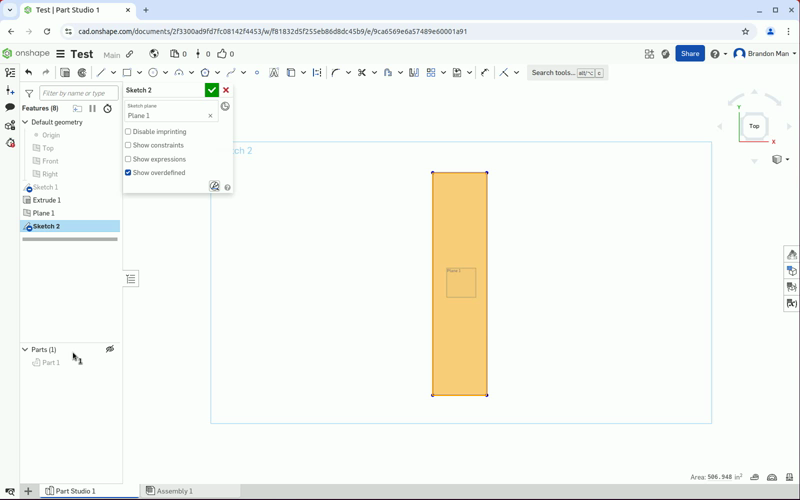
key(shift+y)
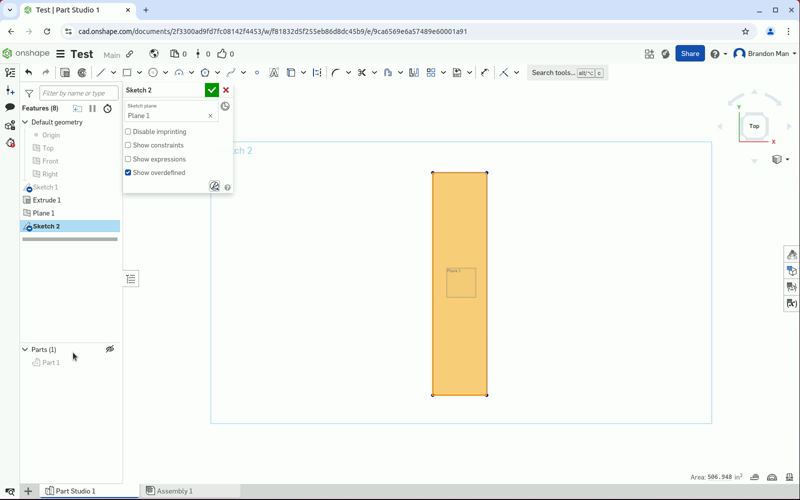
key(shift+e)
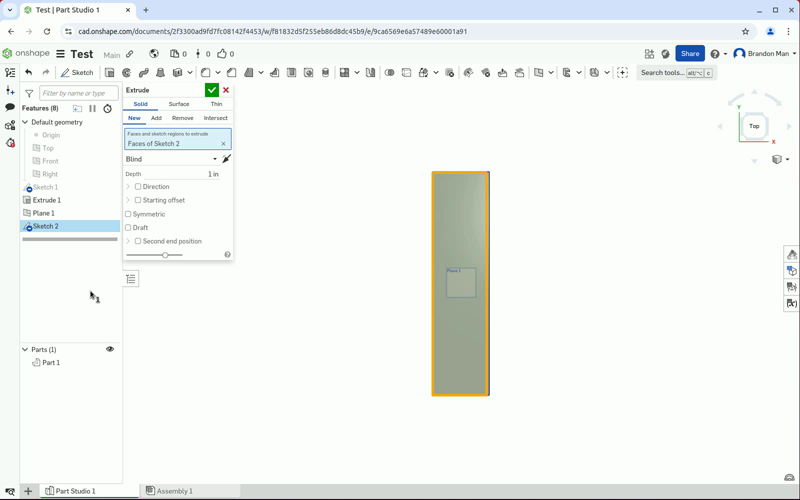
mouse_move(143, 106)
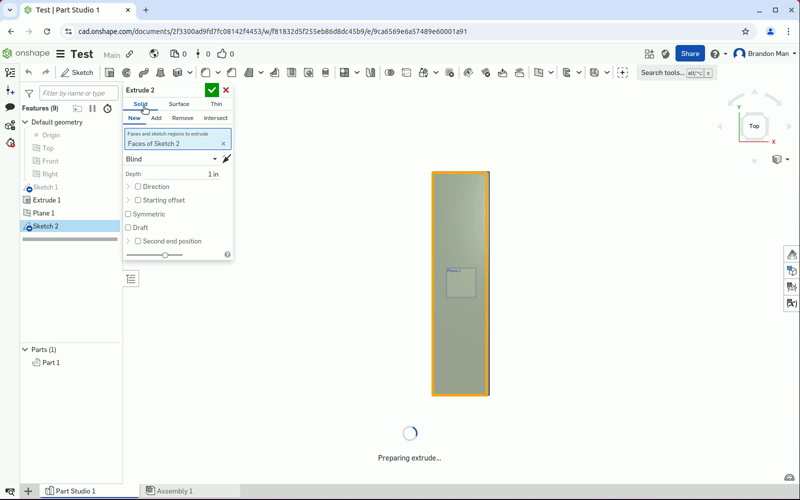
click(143, 106)
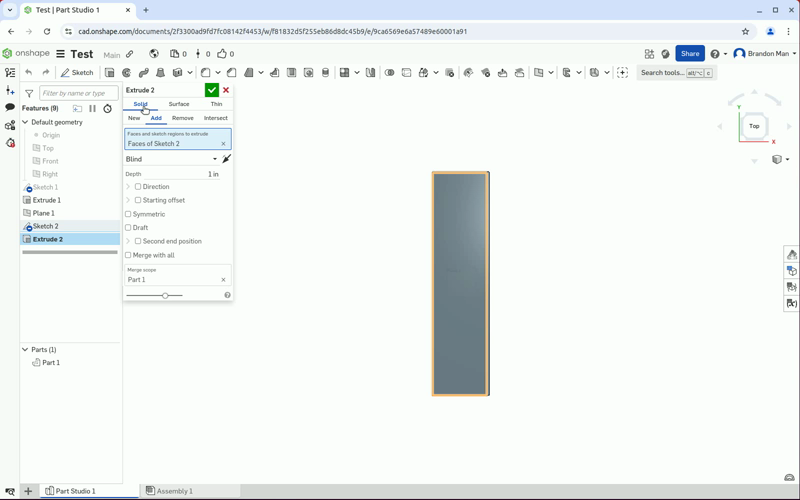
mouse_move(186, 120)
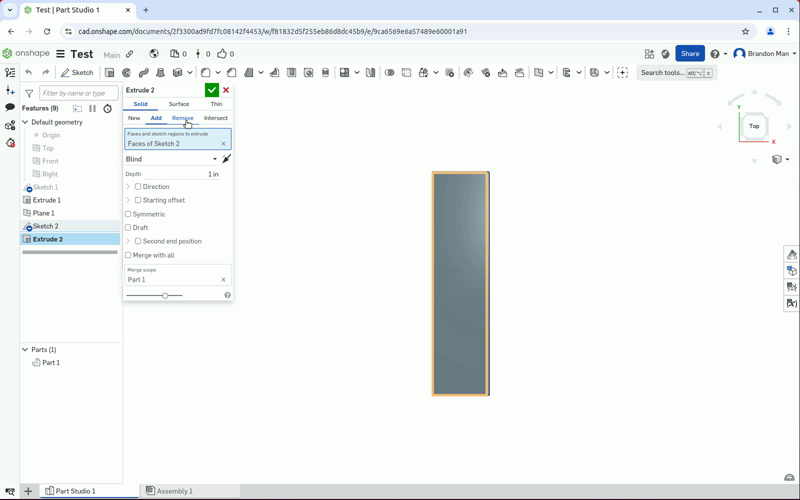
click(186, 120)
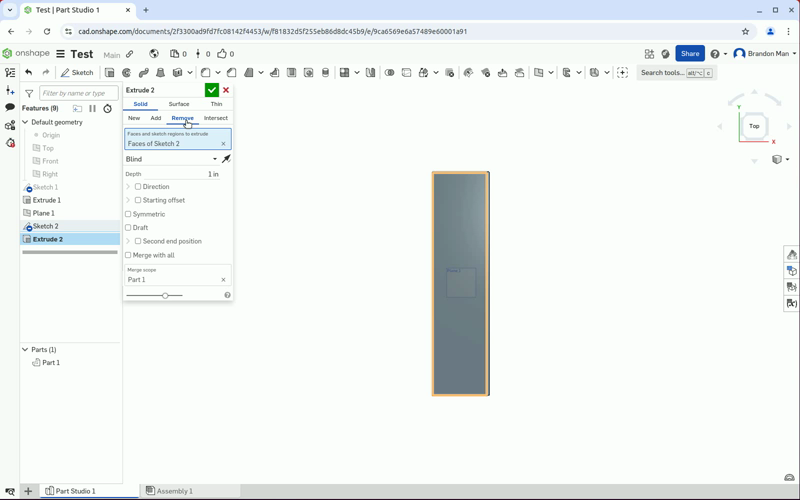
key(tab, 4)
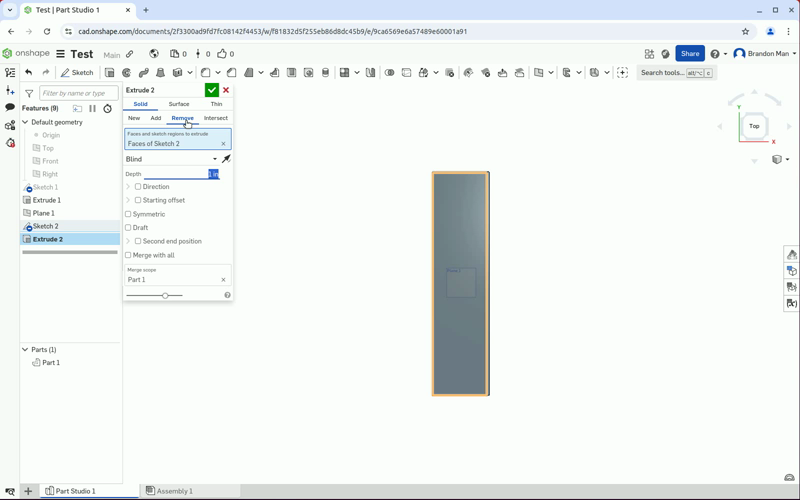
text(3.851)
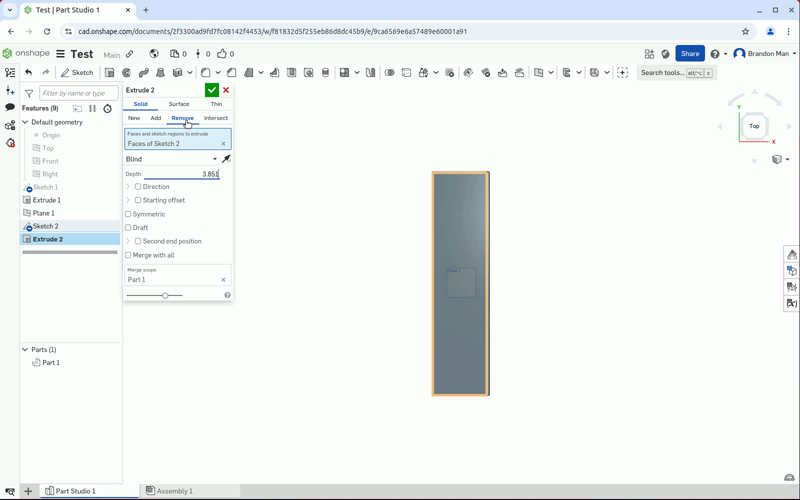
key(tab, 6)
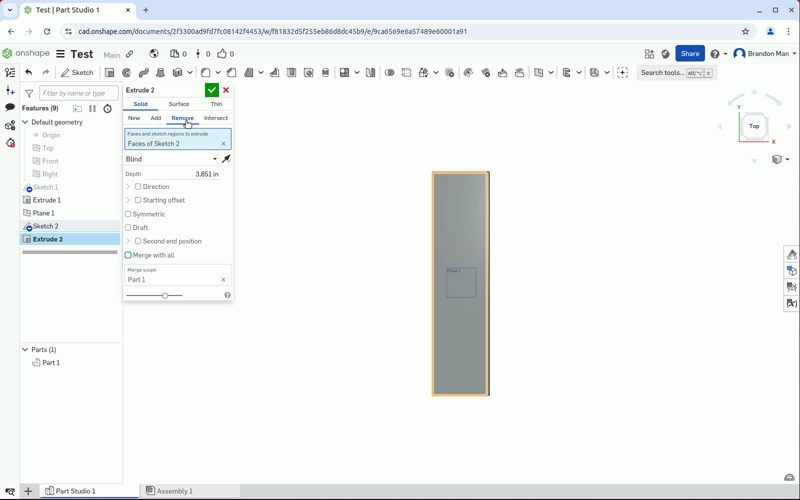
key(space)
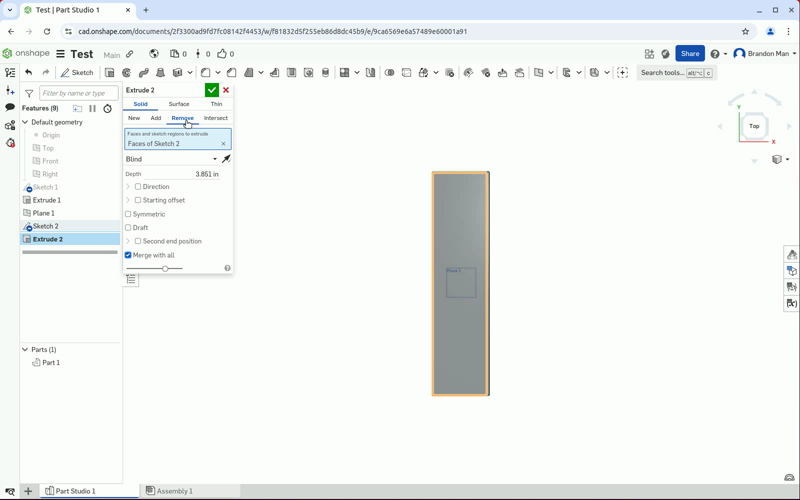
key(enter)
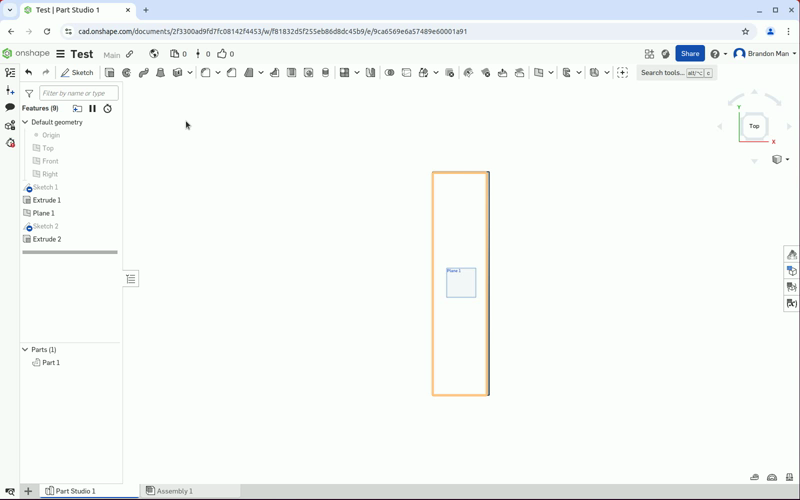
key(shift+h)
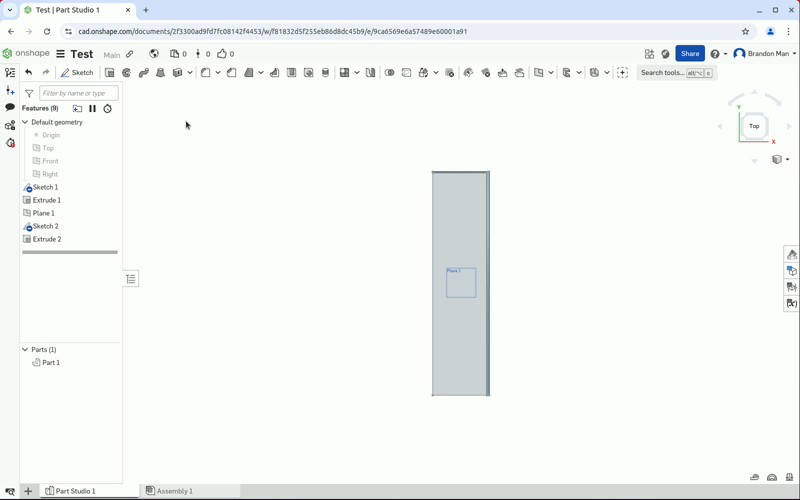
key(shift+h)
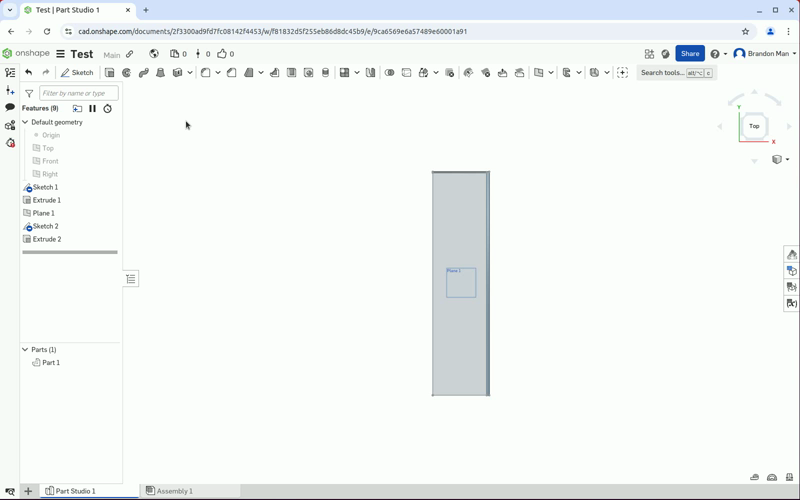
key(shift+7)
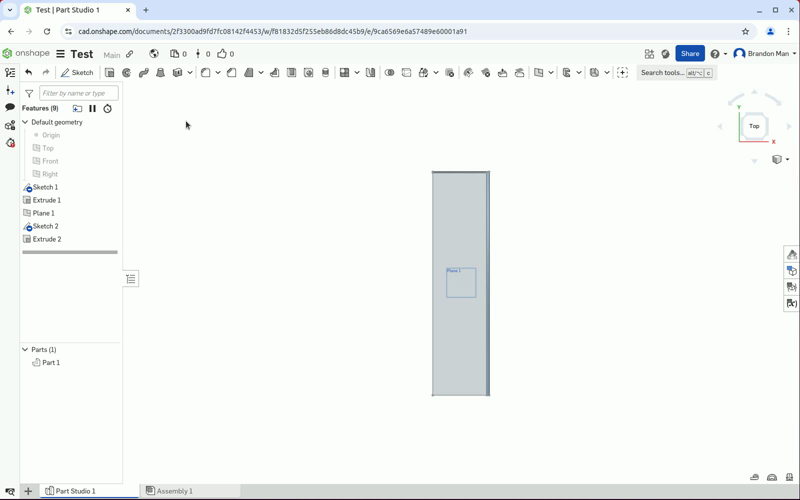
key(up, 3)
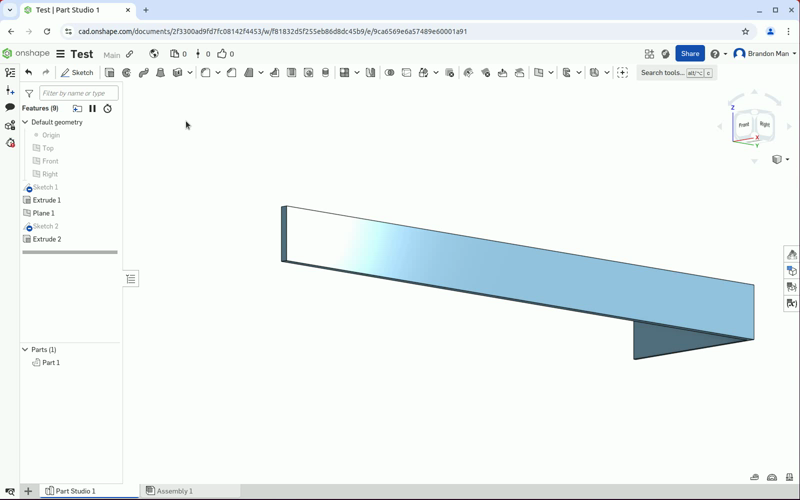
key(left, 3)
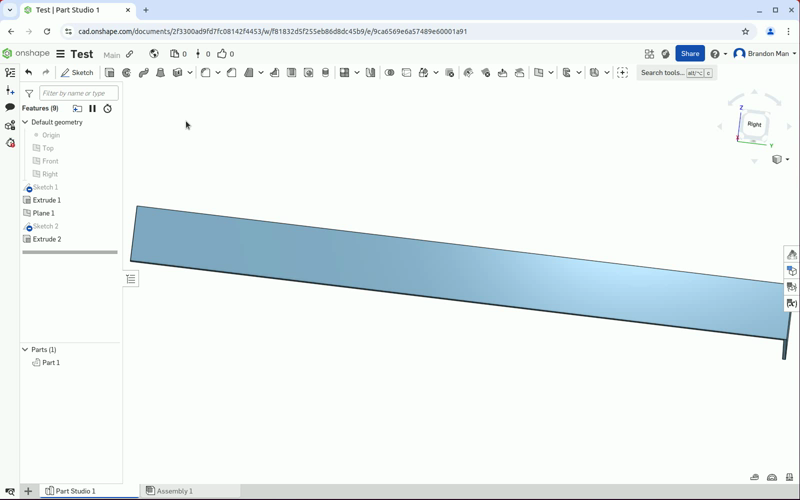
key(right, 3)
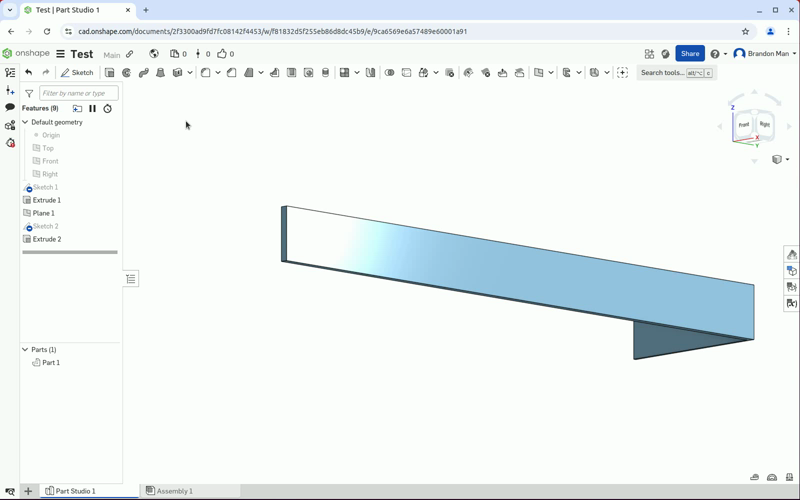
key(down, 3)
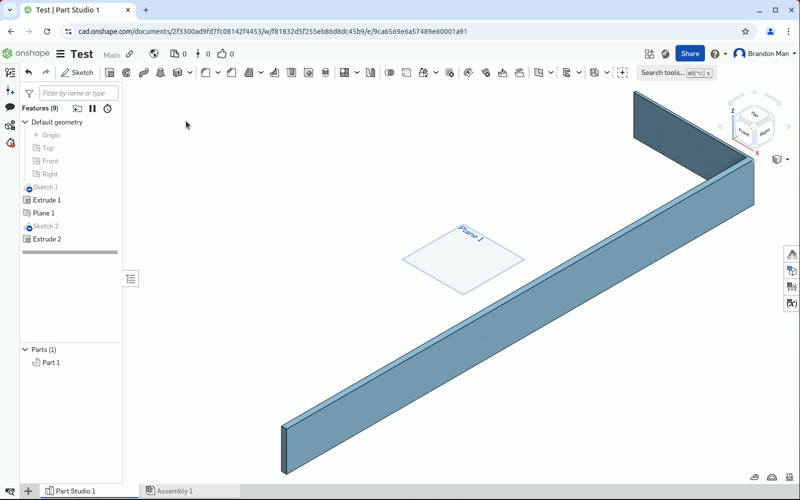
mouse_move(73, 189)
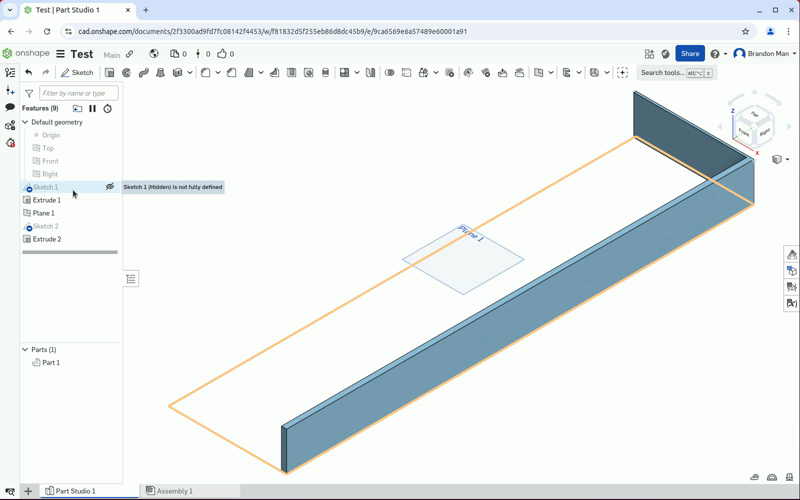
click(73, 189)